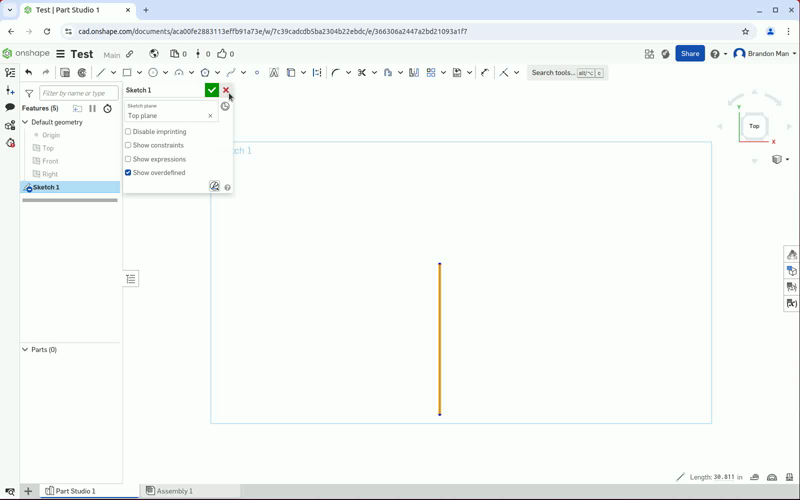
key(shift+h)
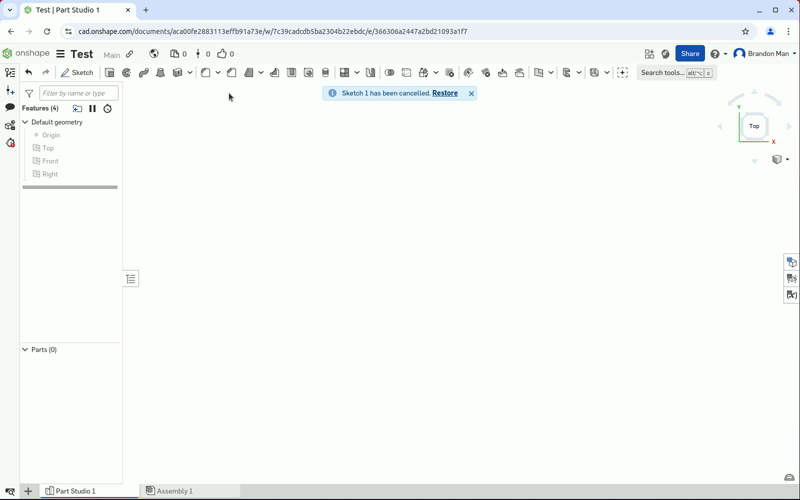
mouse_move(73, 352)
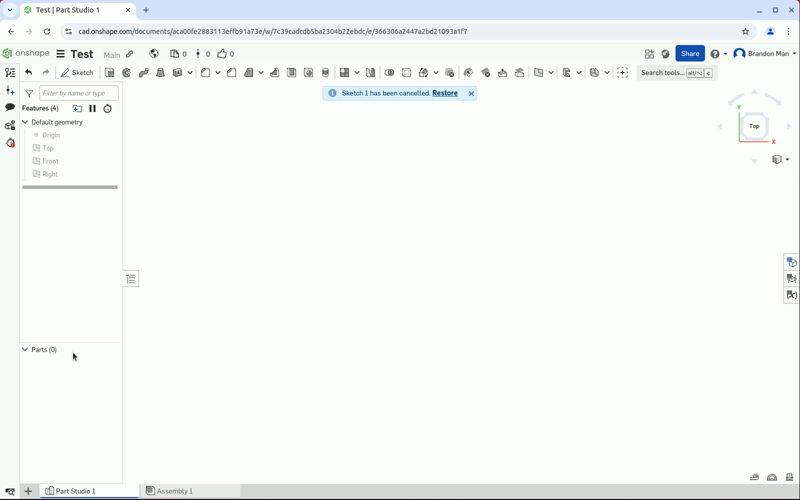
key(y)
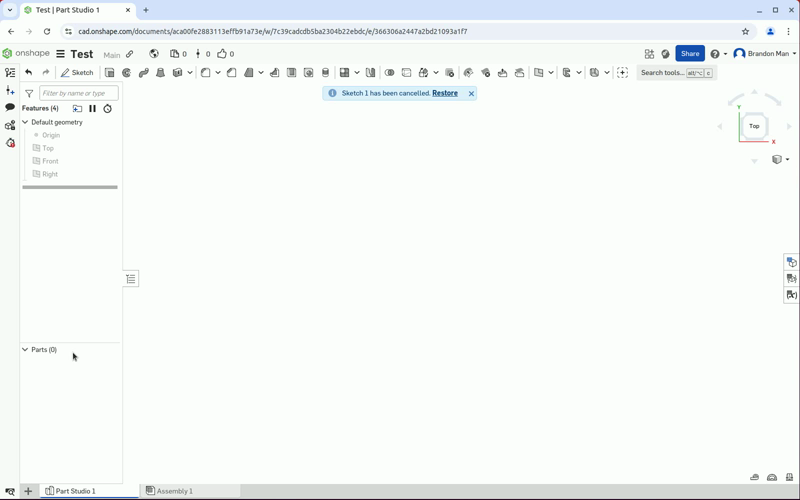
key(shift+p)
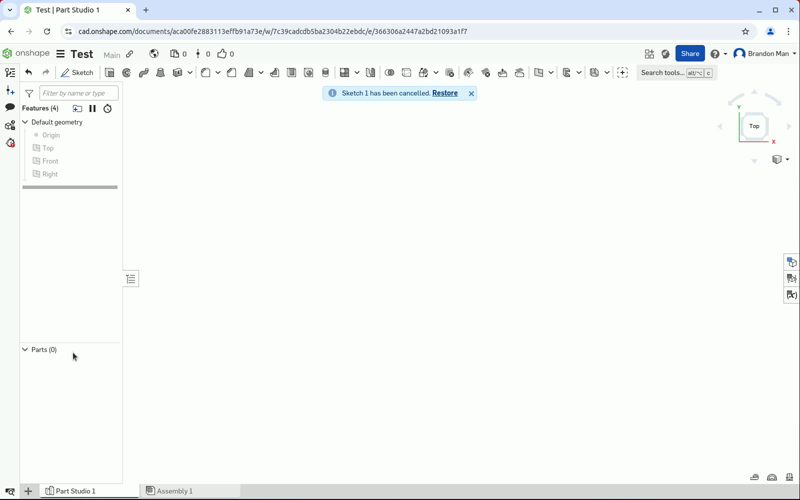
key(space)
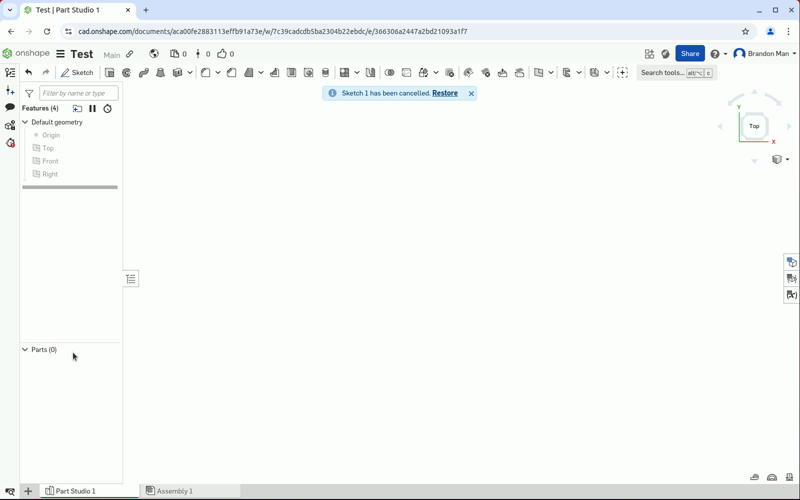
key_down(shift)
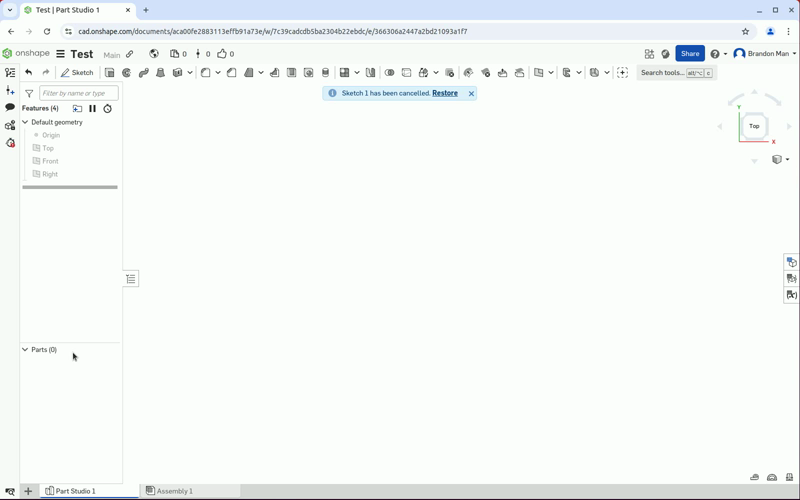
key(up)
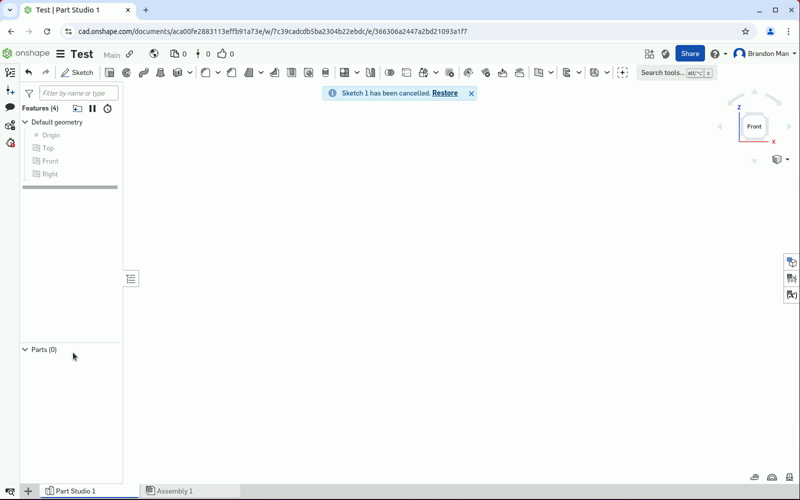
key_up(shift)
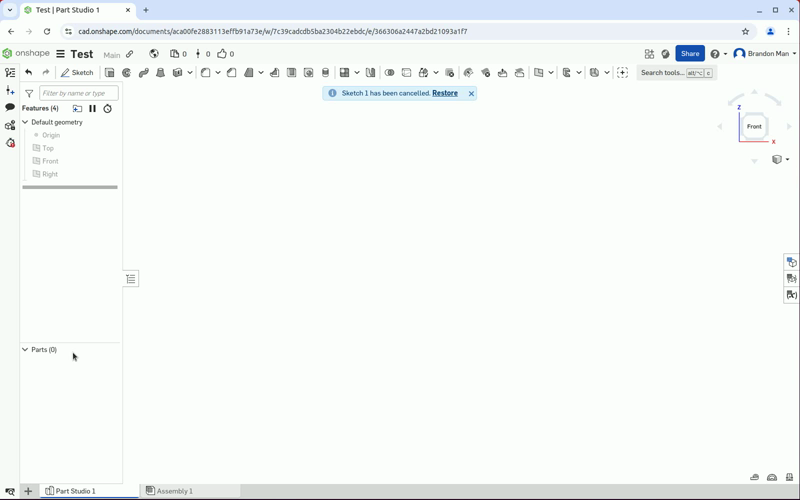
mouse_move(73, 352)
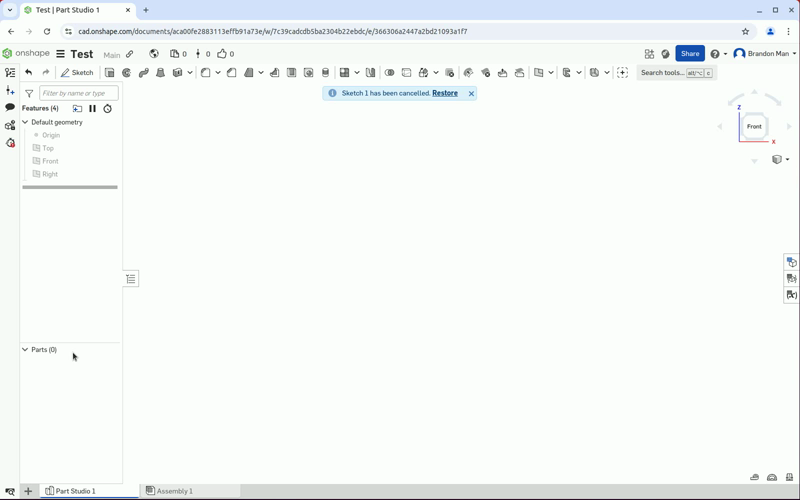
key(shift+y)
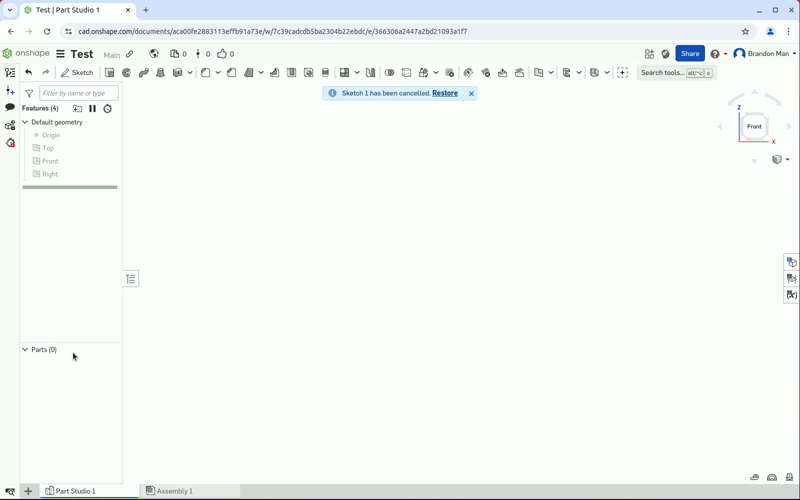
key(shift+s)
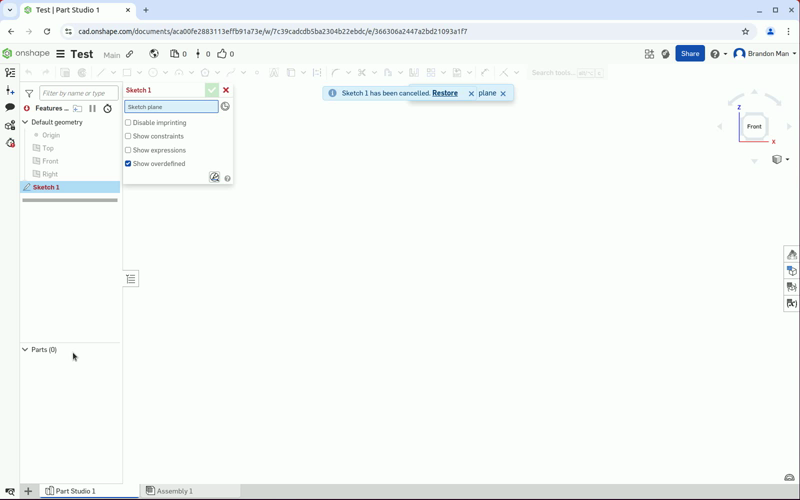
mouse_move(73, 163)
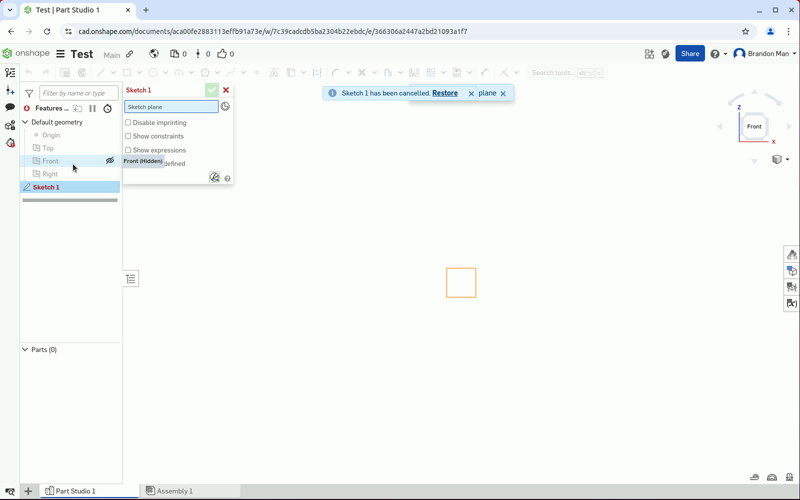
click(73, 163)
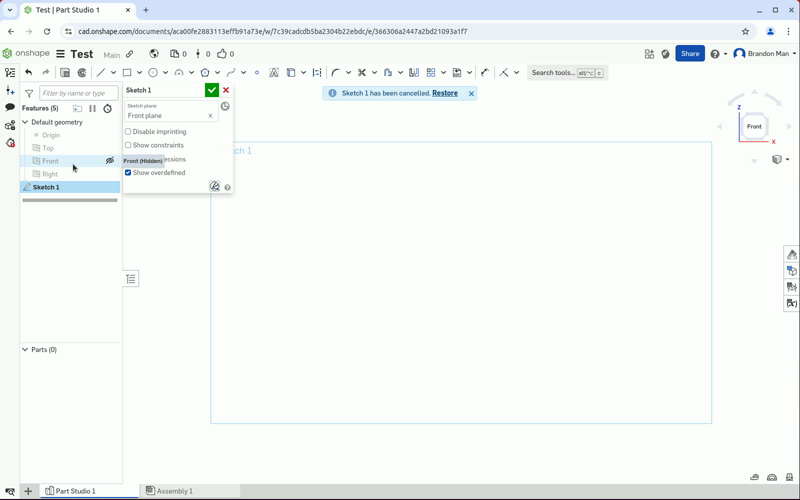
mouse_move(73, 352)
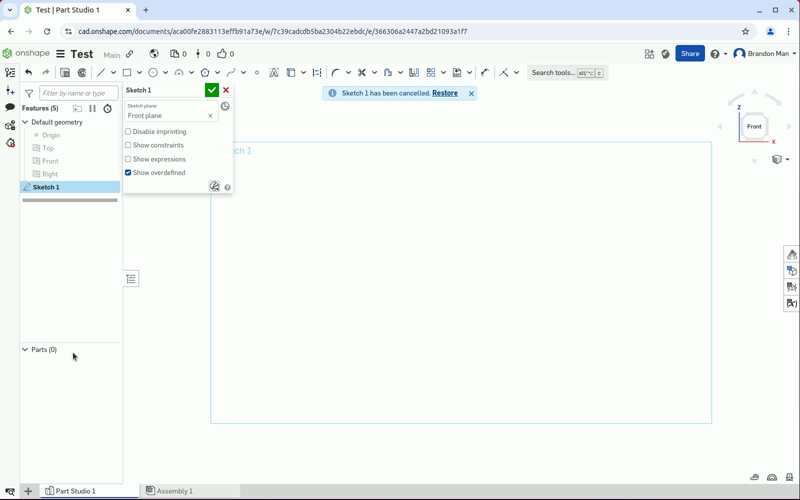
key(y)
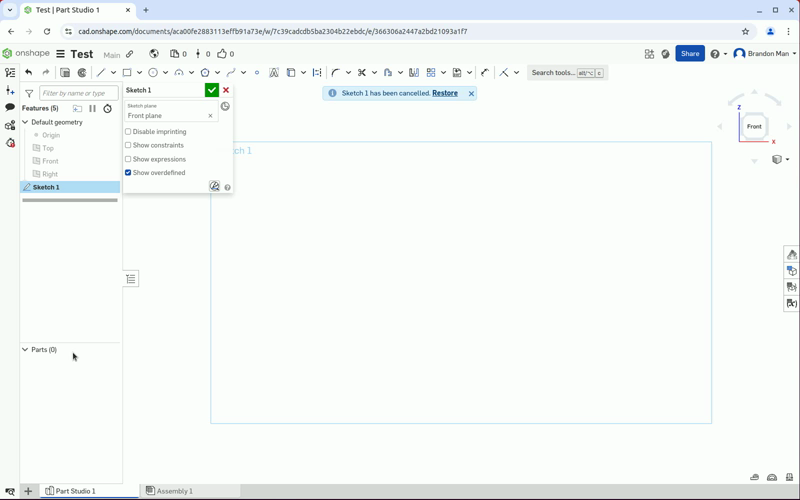
key(l)
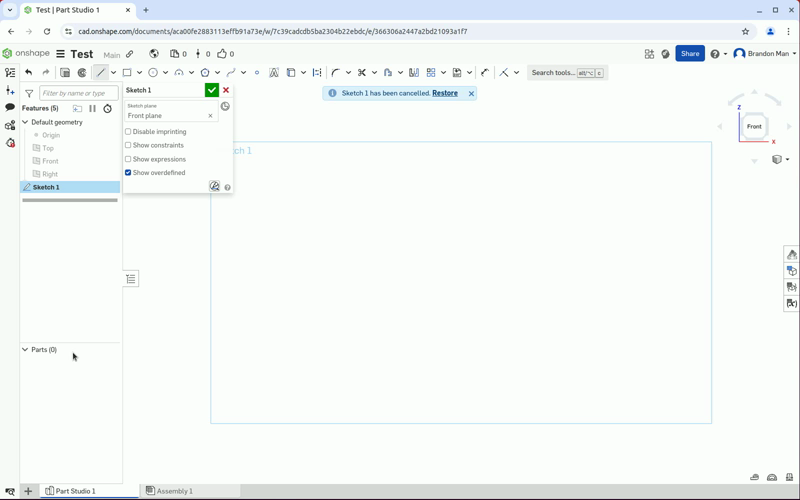
key_down(shift)
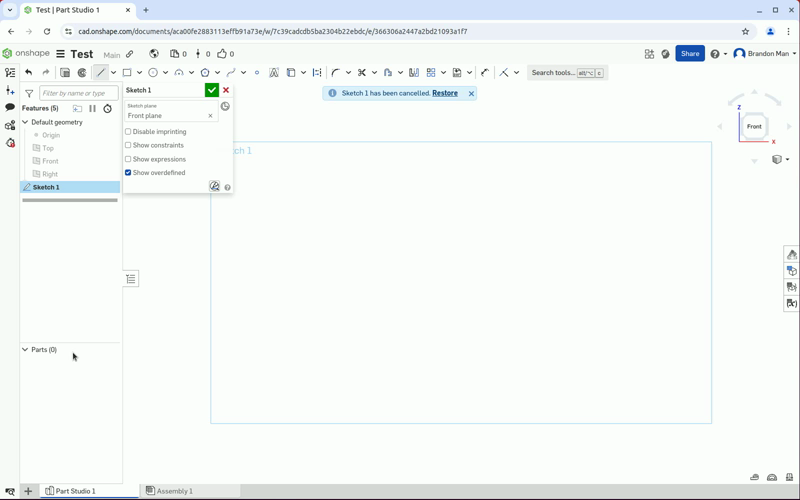
mouse_move(446, 395)
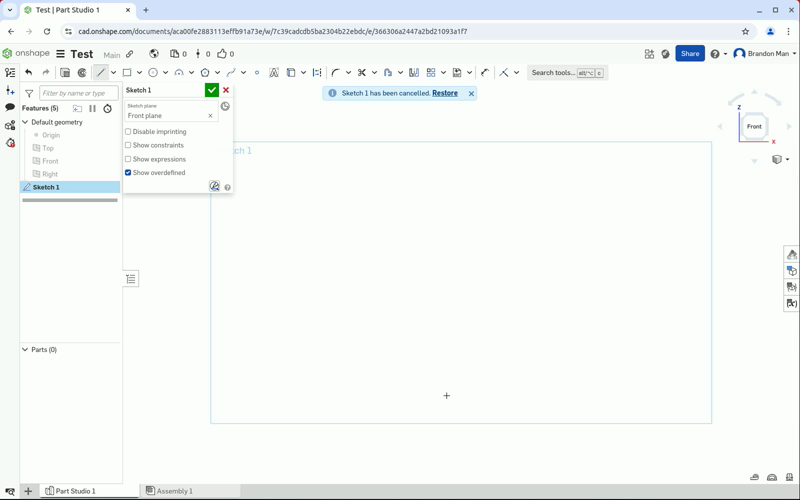
click(446, 395)
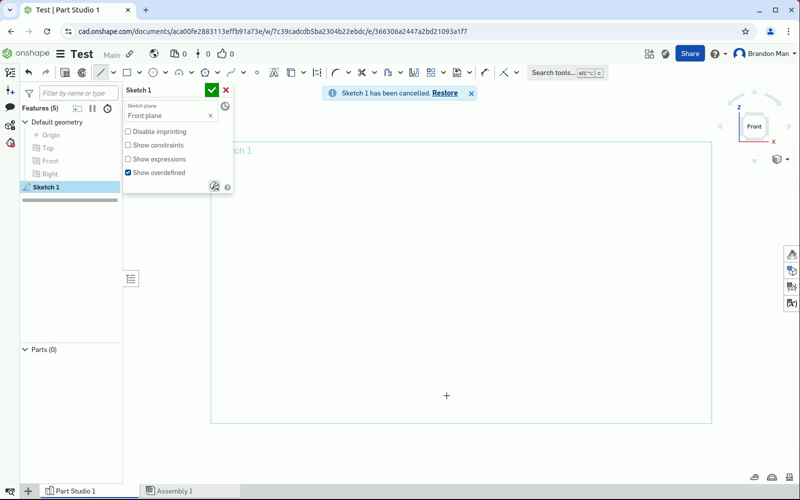
key_up(shift)
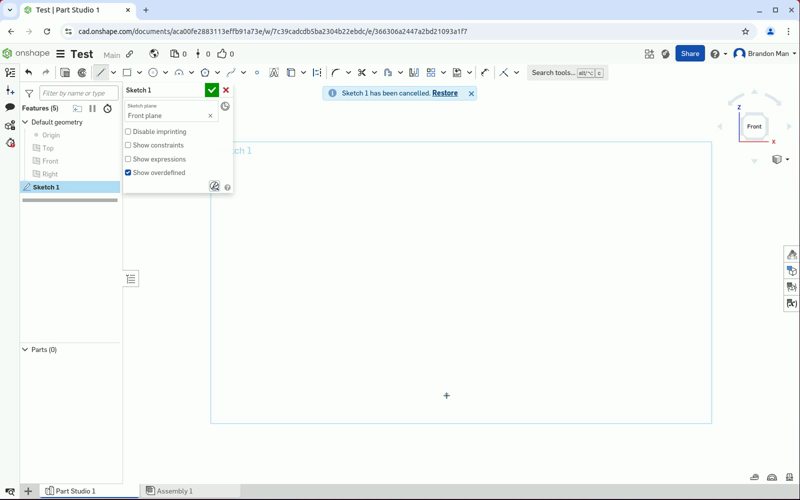
key_down(shift)
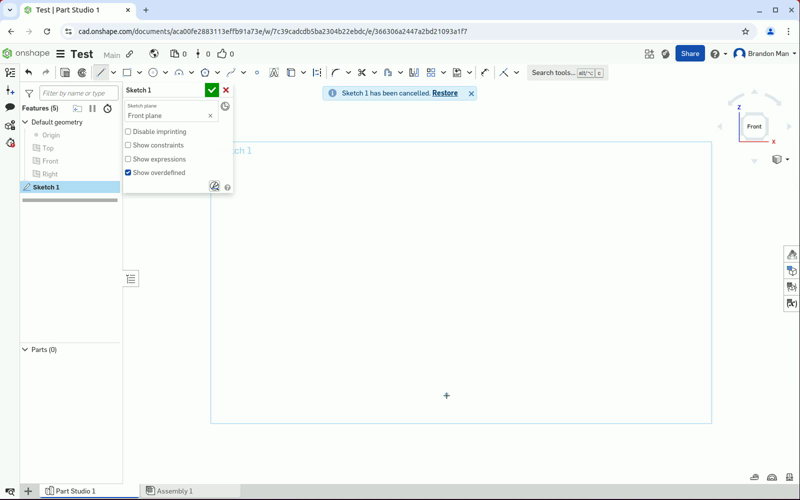
mouse_move(476, 395)
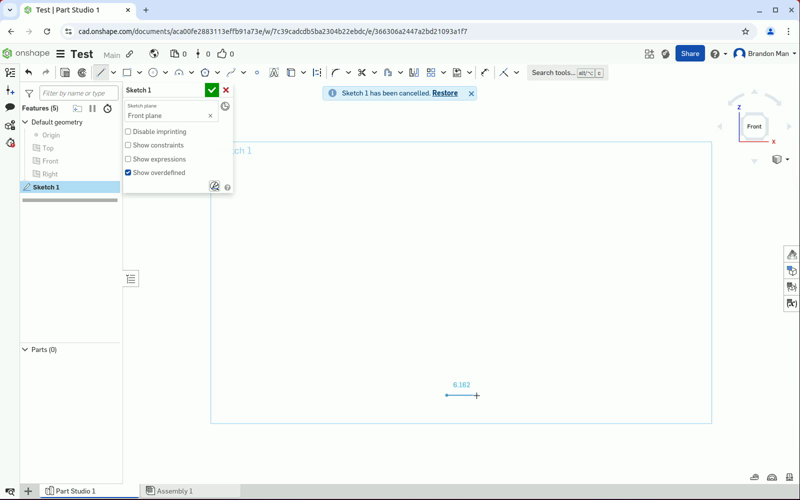
mouse_move(474, 395)
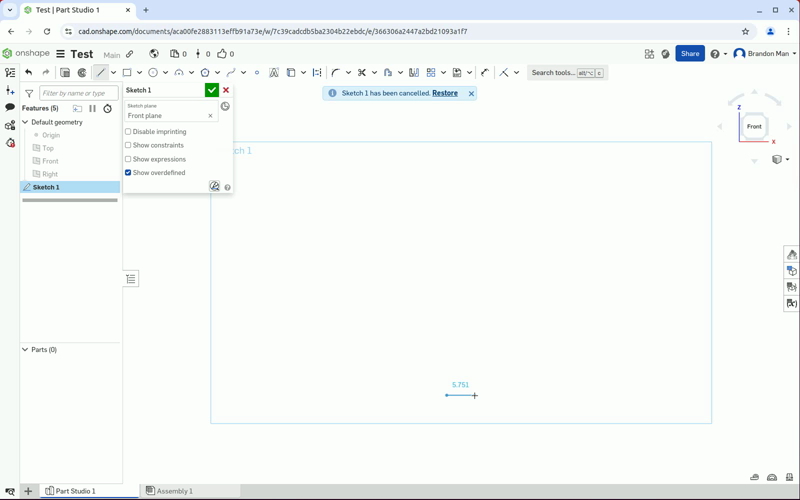
click(474, 395)
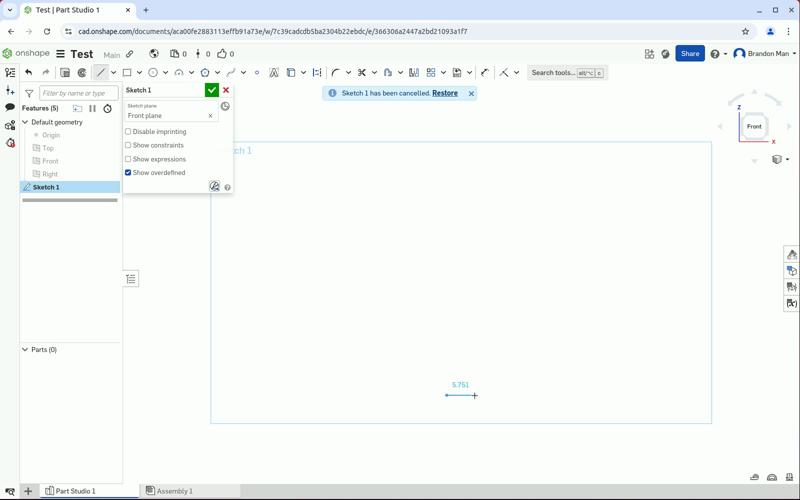
key_up(shift)
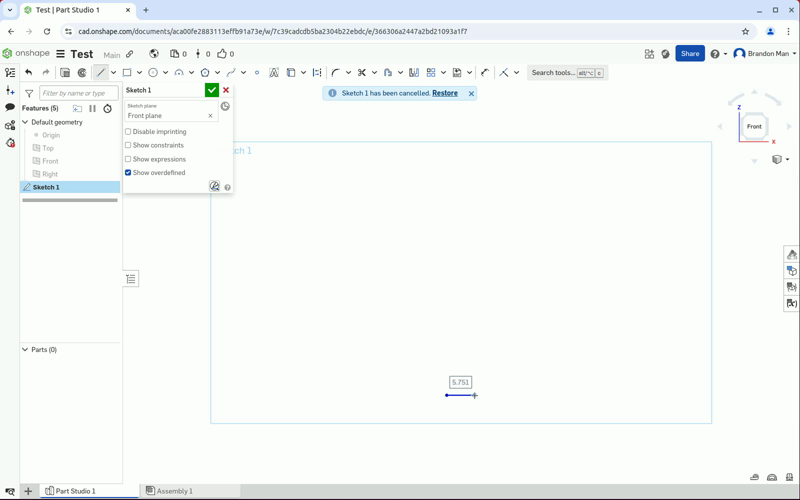
key_down(shift)
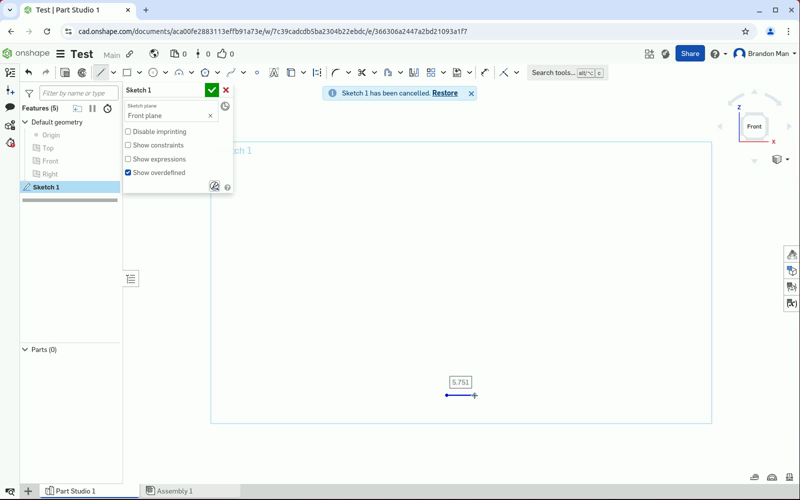
mouse_move(474, 171)
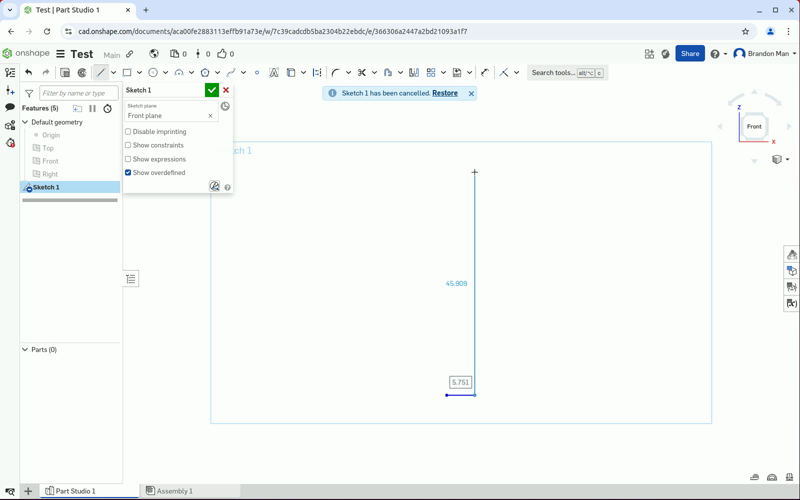
click(474, 171)
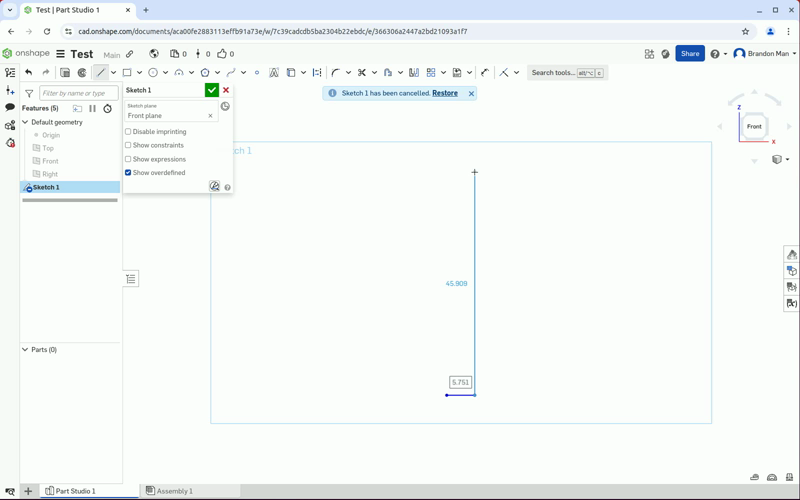
key_up(shift)
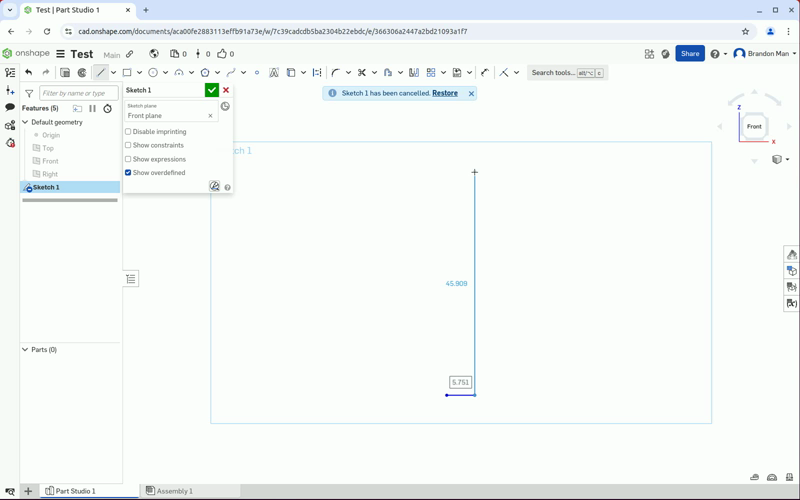
key_down(shift)
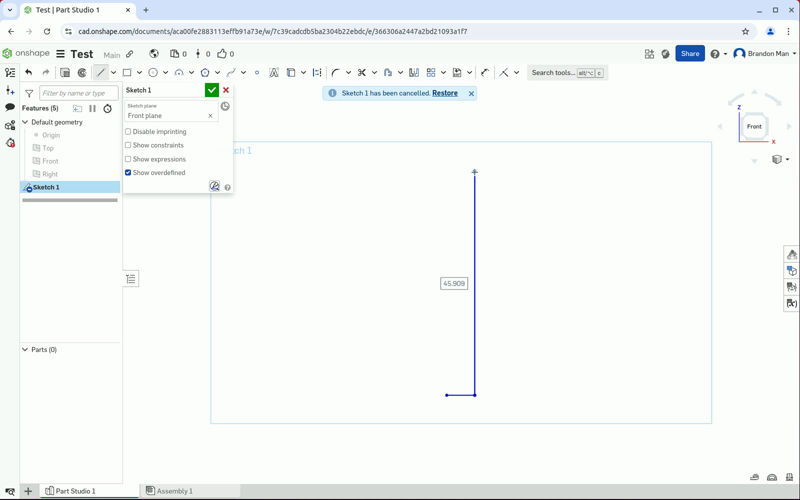
mouse_move(504, 171)
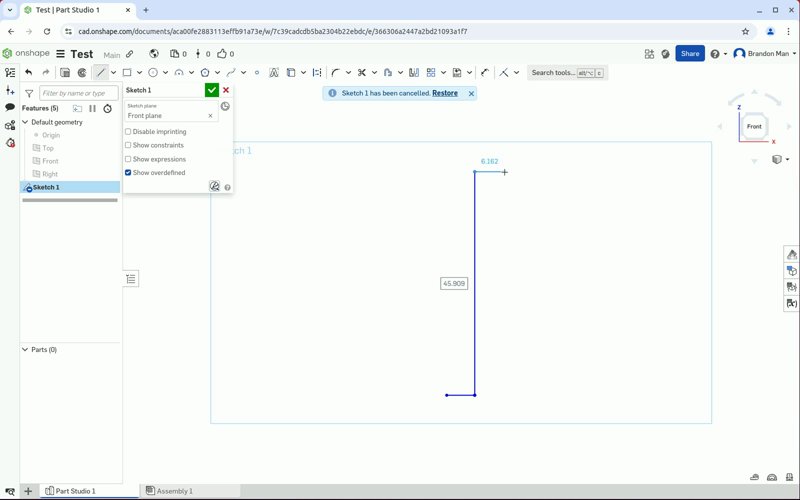
mouse_move(446, 171)
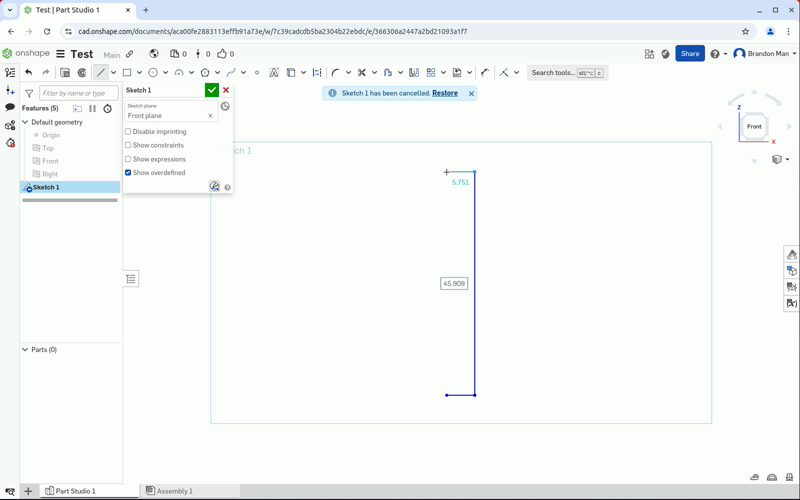
click(446, 171)
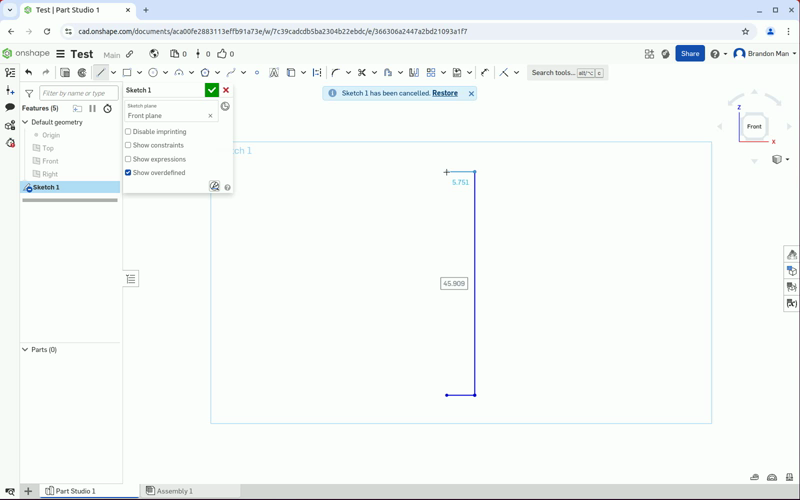
key_up(shift)
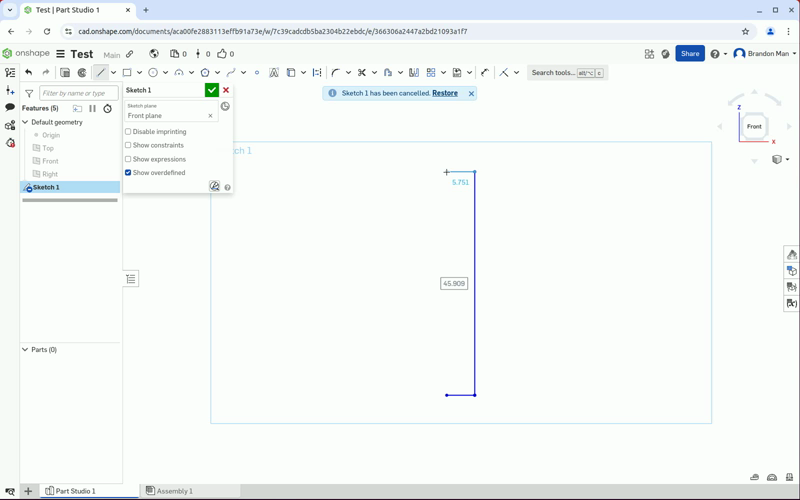
key_down(shift)
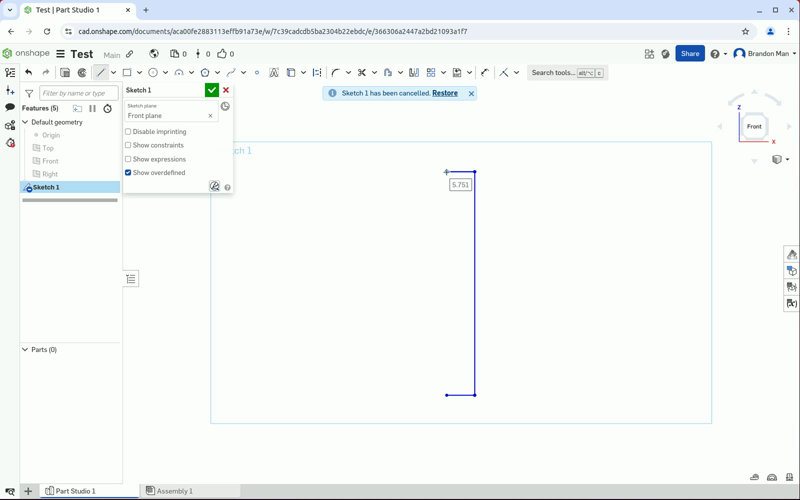
mouse_move(446, 395)
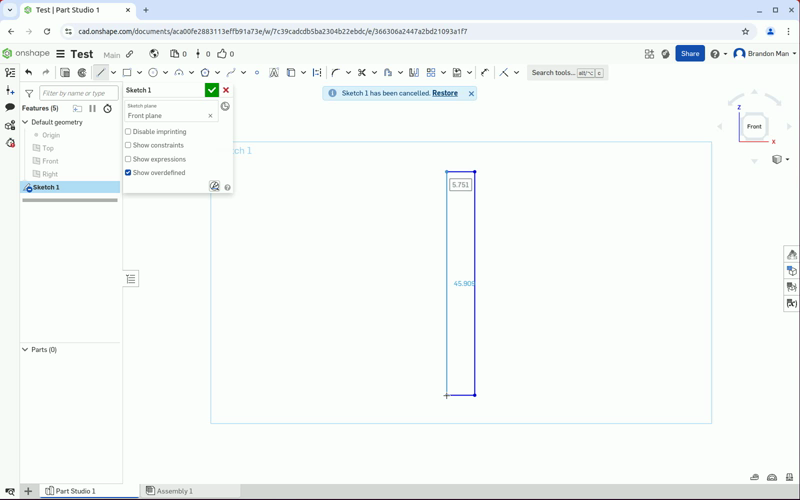
key_up(shift)
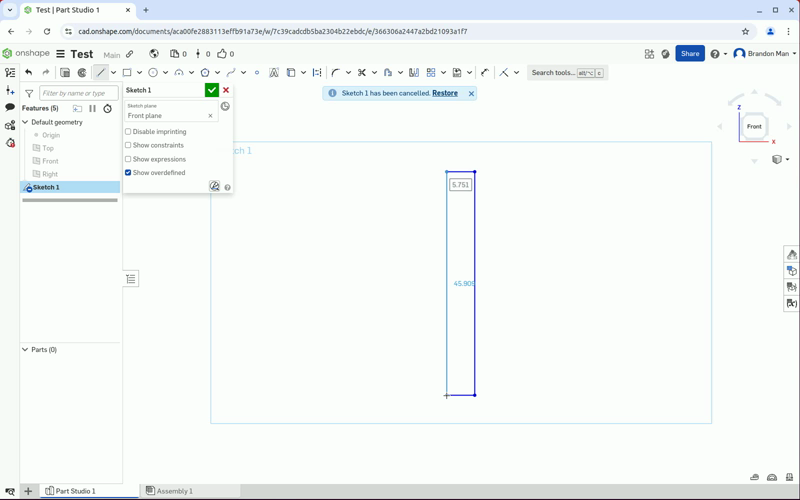
click(446, 395)
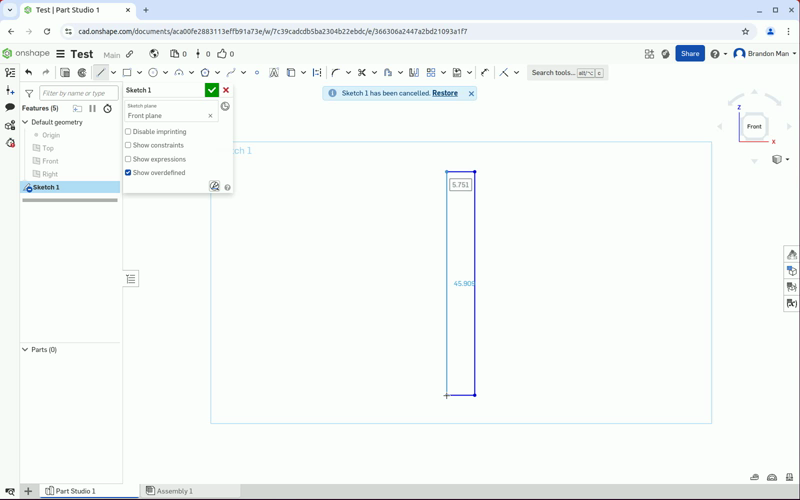
key(esc)
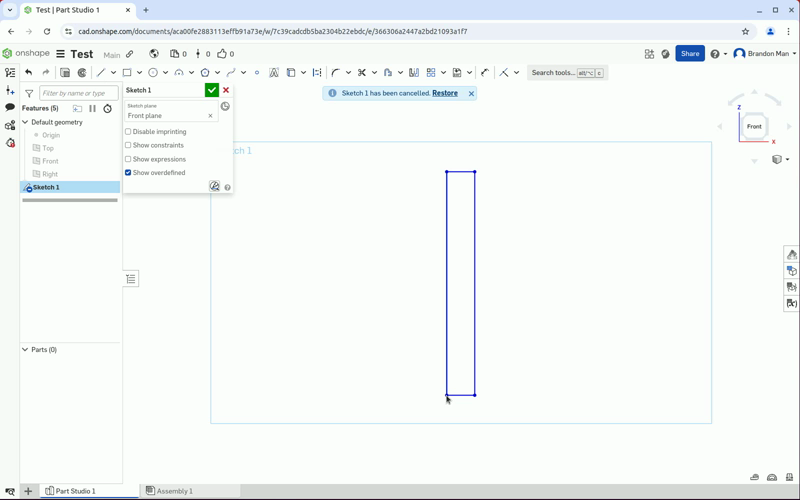
mouse_move(463, 339)
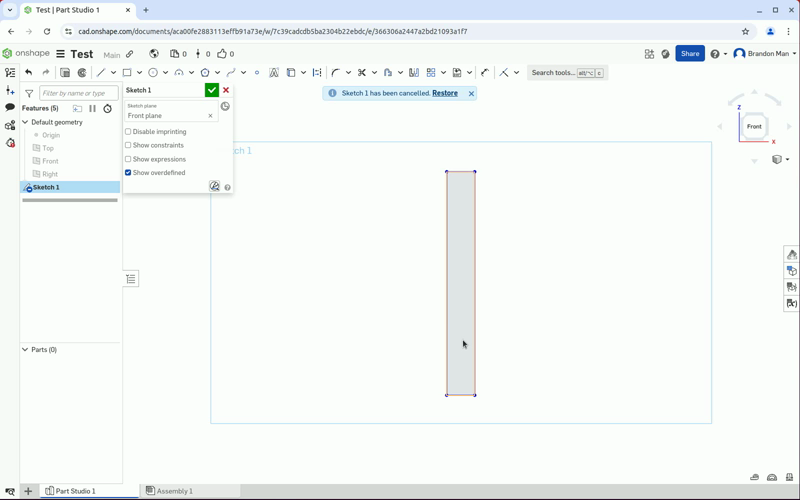
click(463, 339)
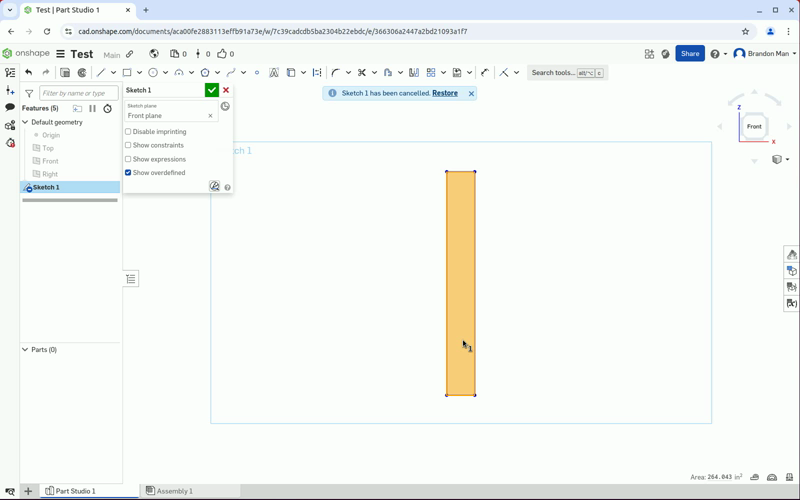
mouse_move(73, 352)
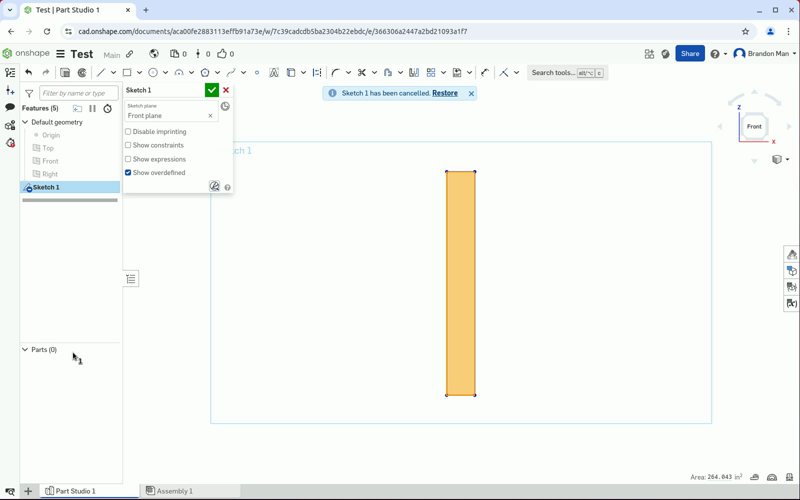
key(shift+y)
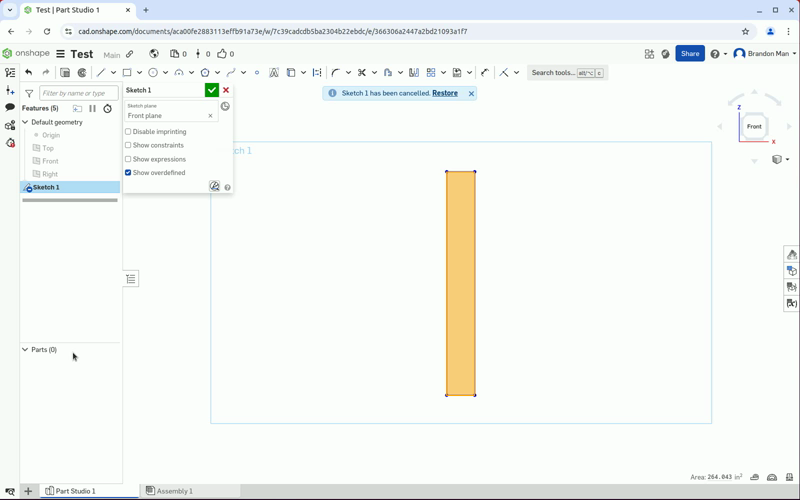
key(shift+e)
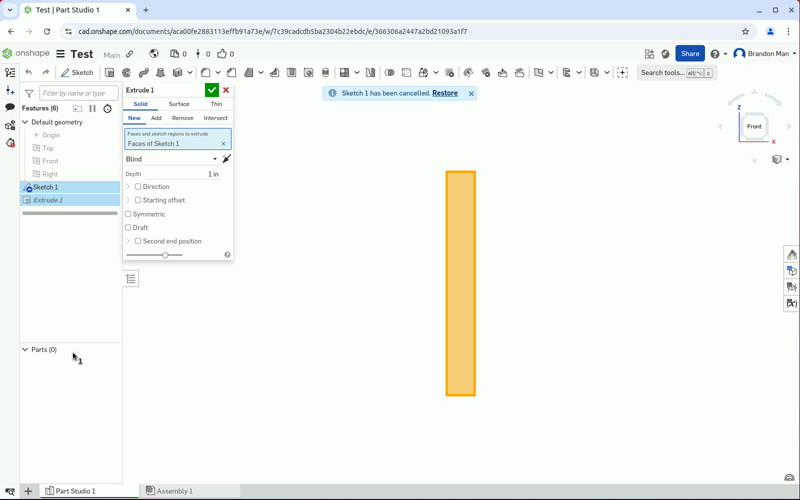
mouse_move(143, 106)
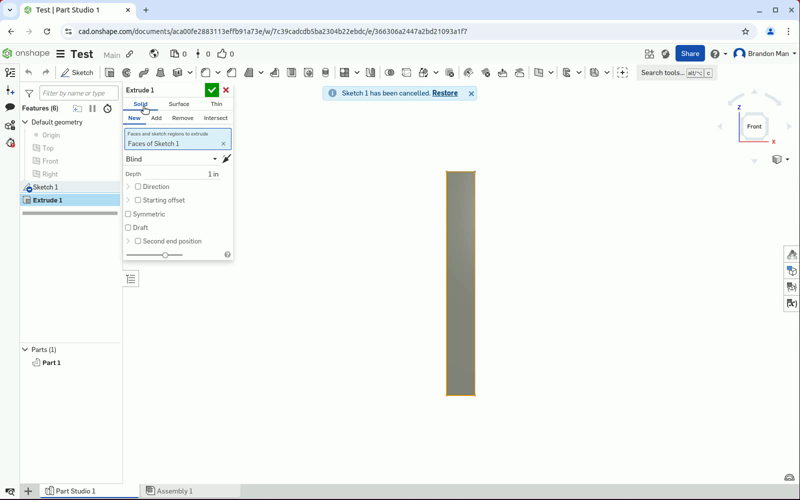
click(143, 106)
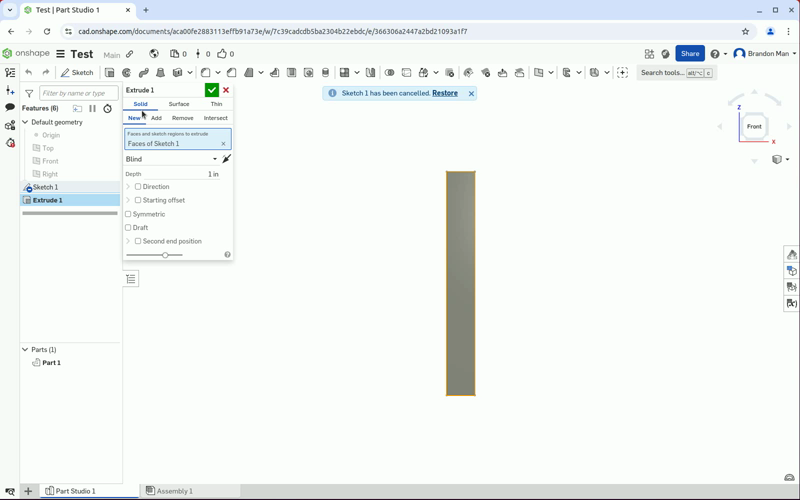
mouse_move(137, 120)
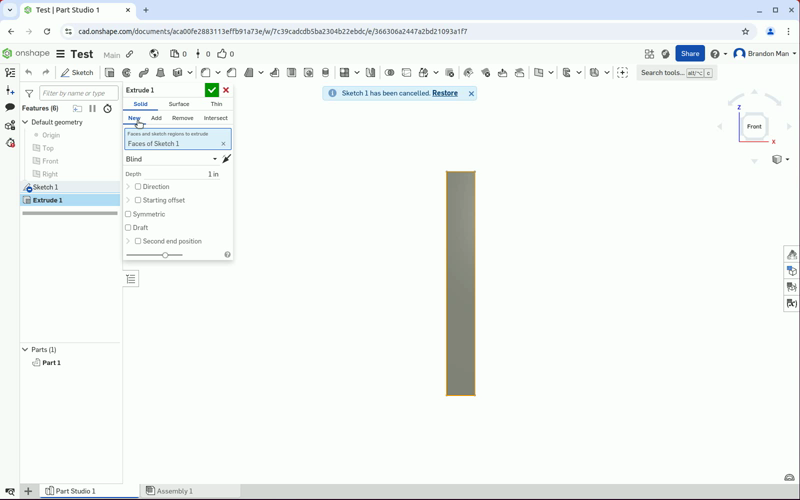
click(137, 120)
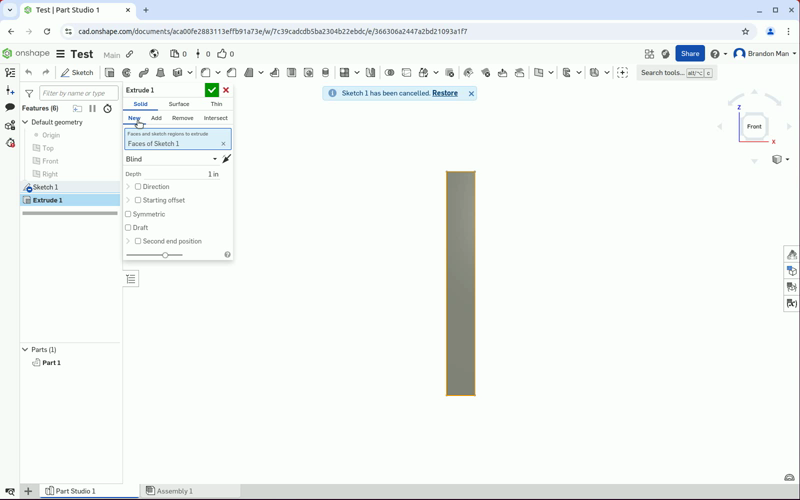
key(tab, 4)
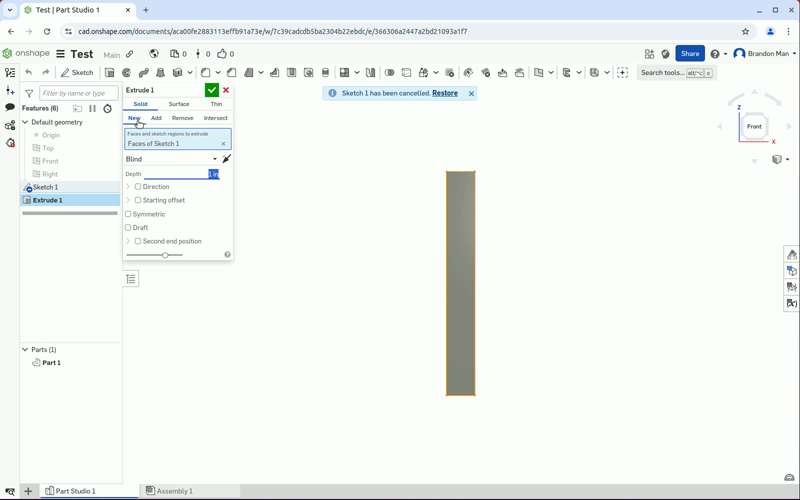
text(1.685)
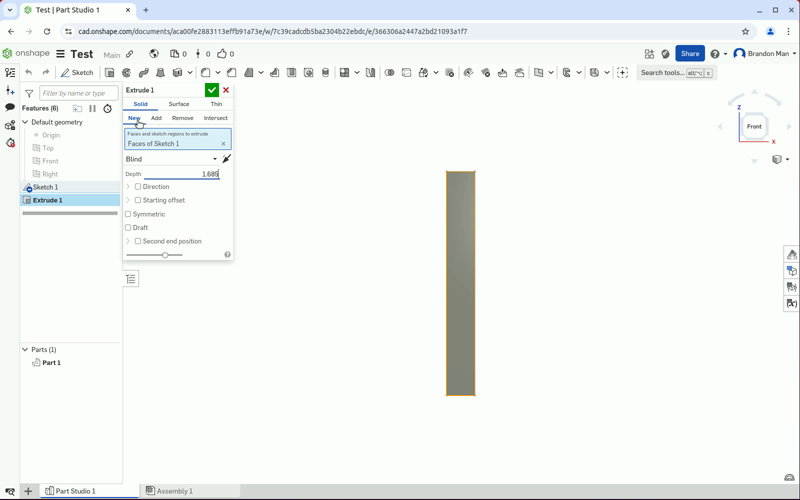
key(enter)
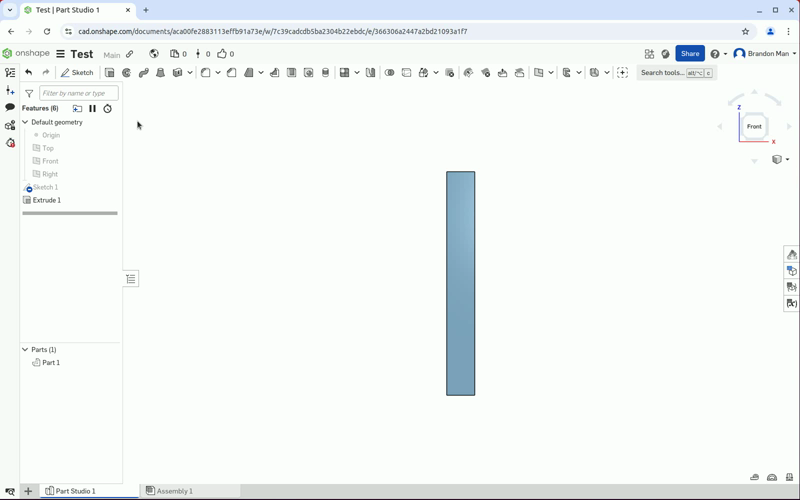
key(shift+h)
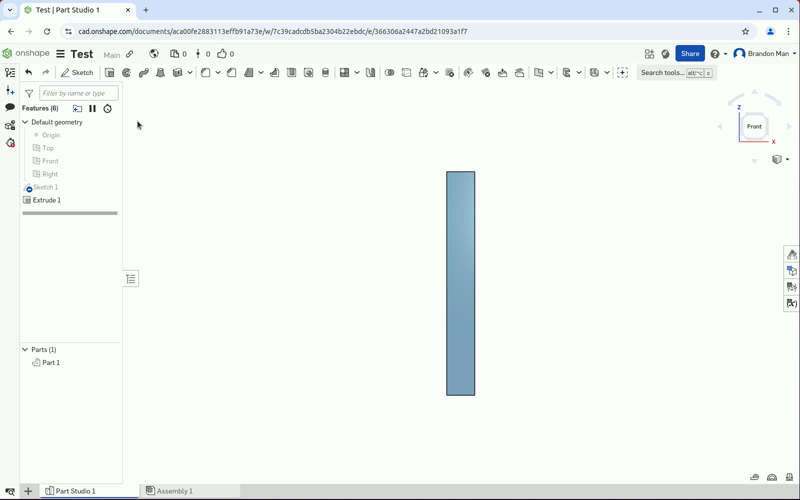
key(shift+h)
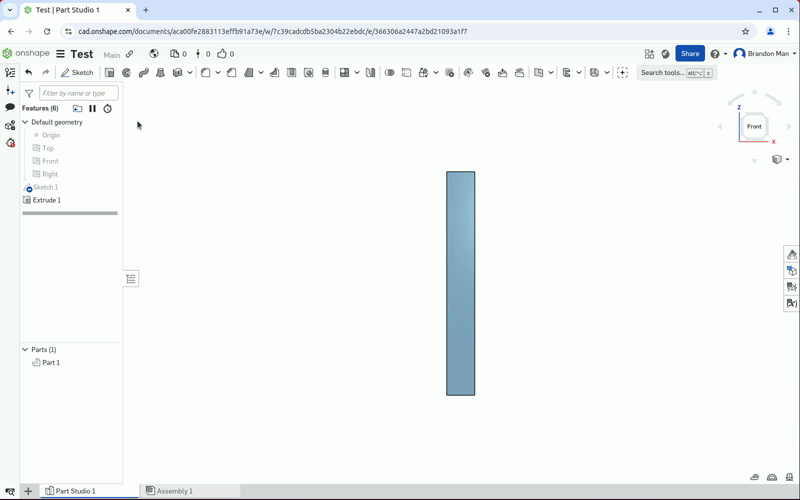
mouse_move(73, 189)
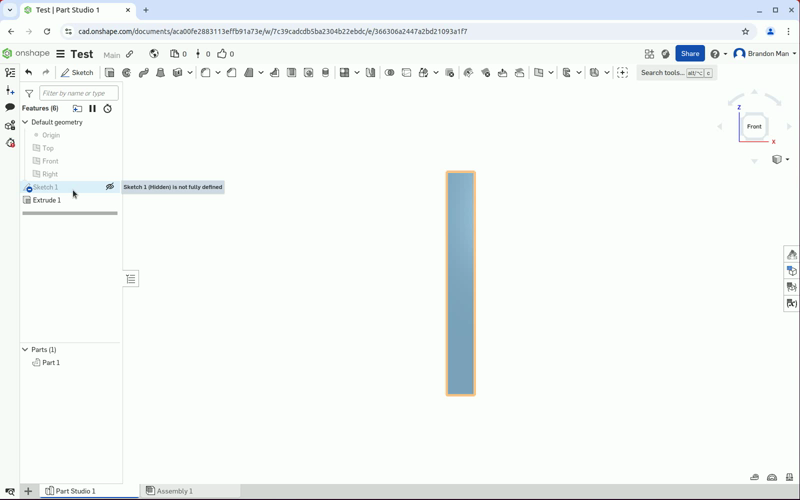
click(73, 189)
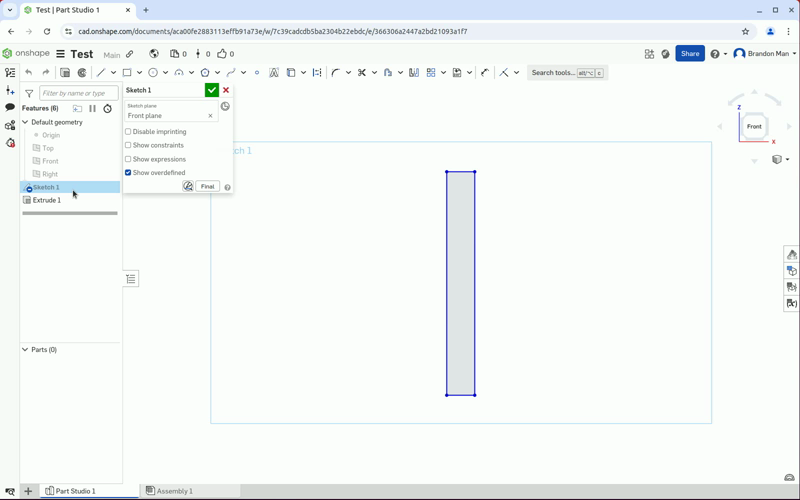
mouse_move(229, 92)
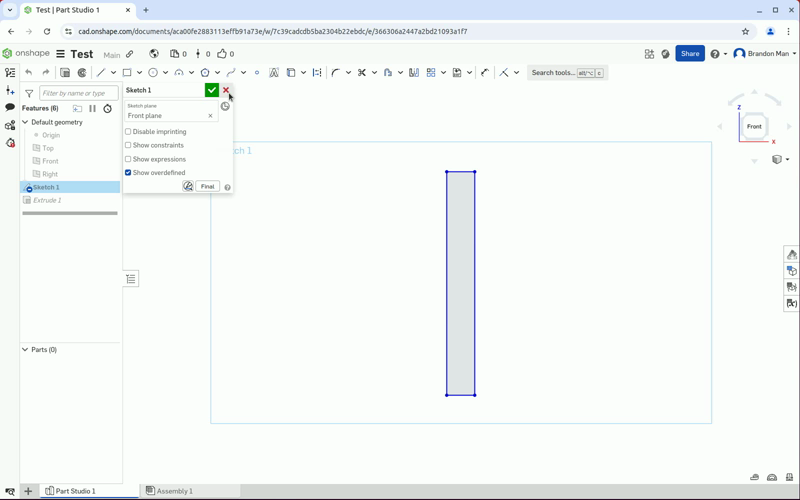
click(229, 92)
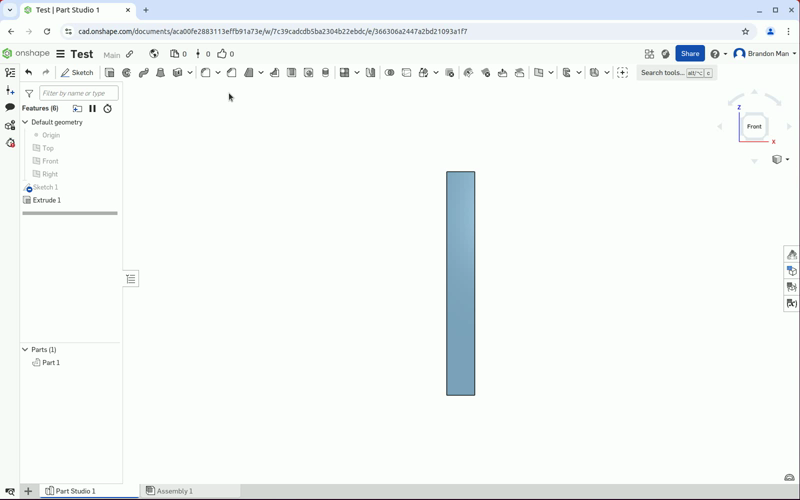
mouse_move(73, 352)
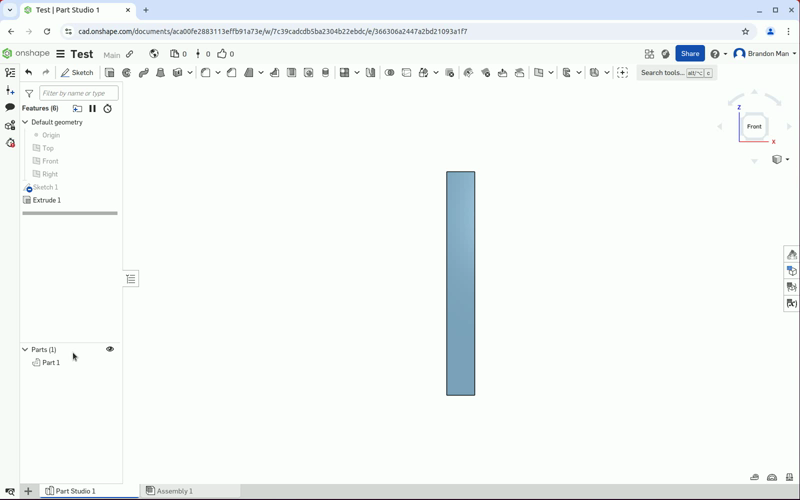
key(y)
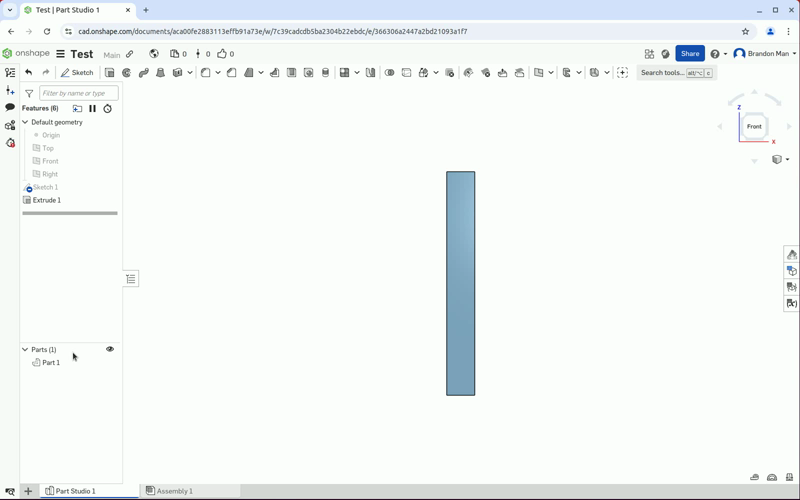
key(shift+p)
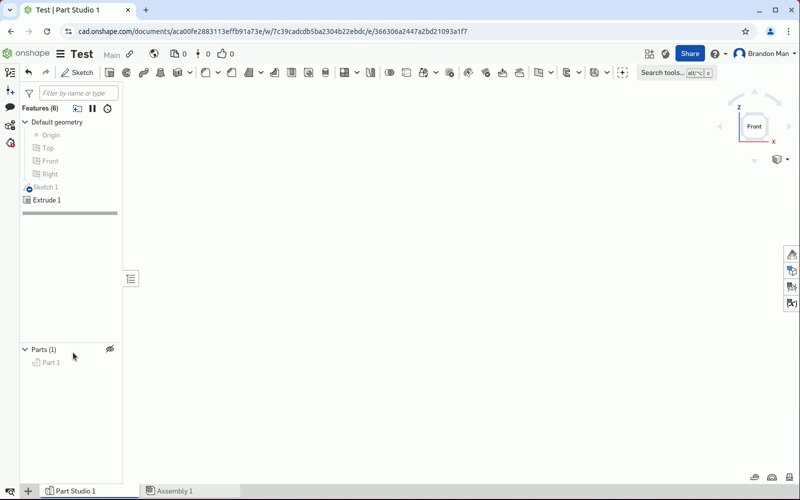
key(space)
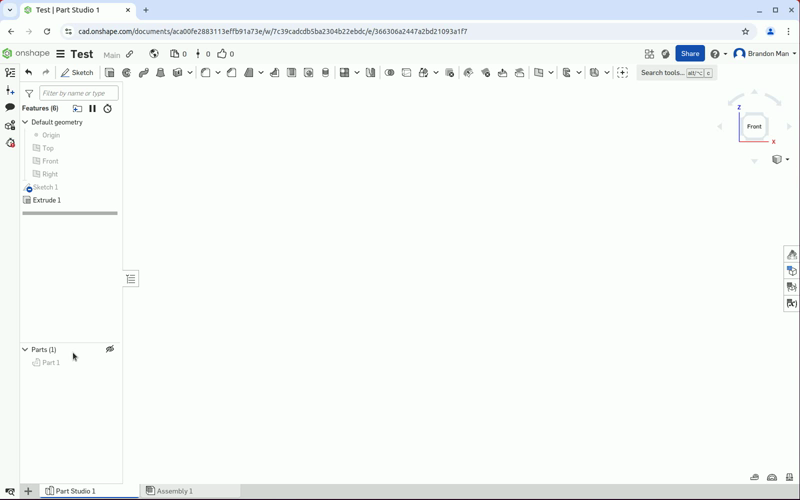
key_down(shift)
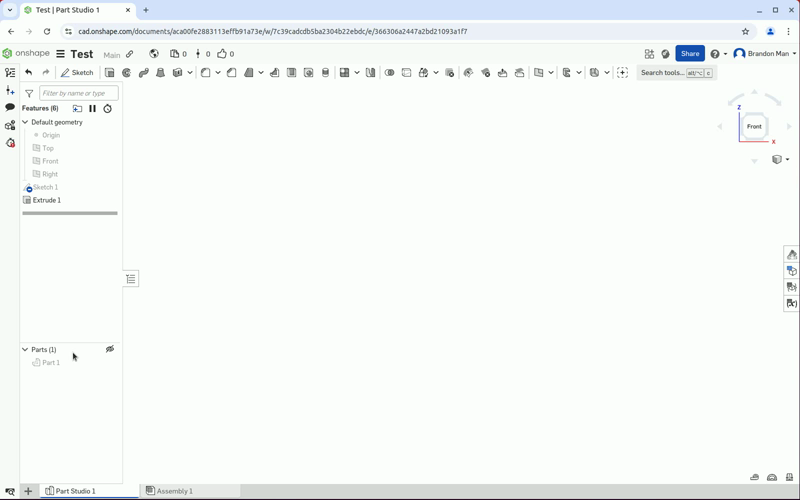
key(left)
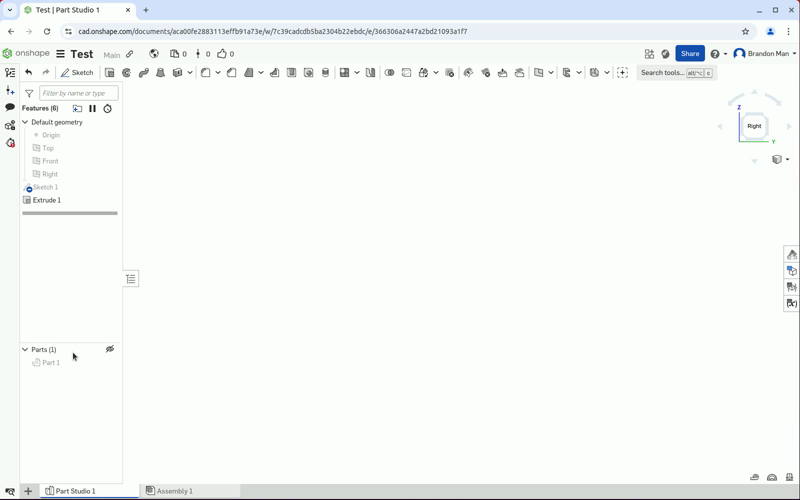
key_up(shift)
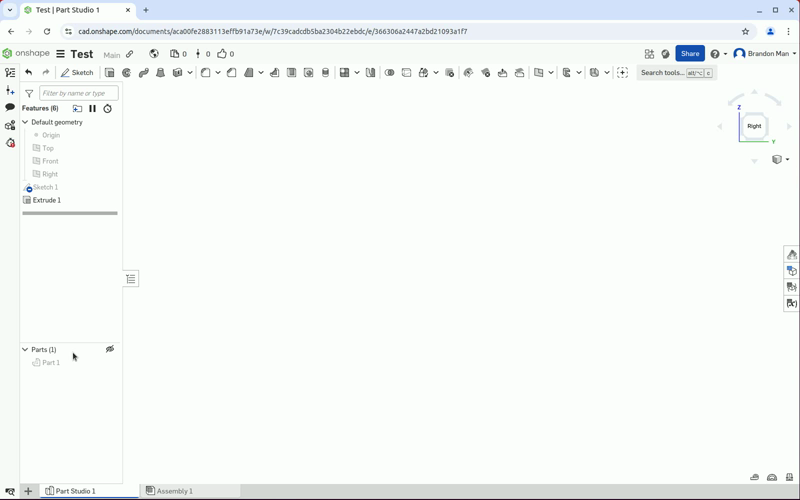
mouse_move(73, 352)
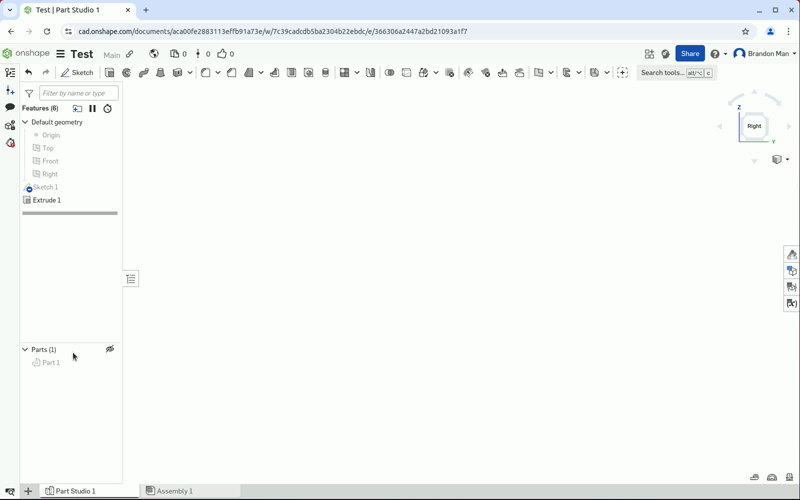
key(shift+y)
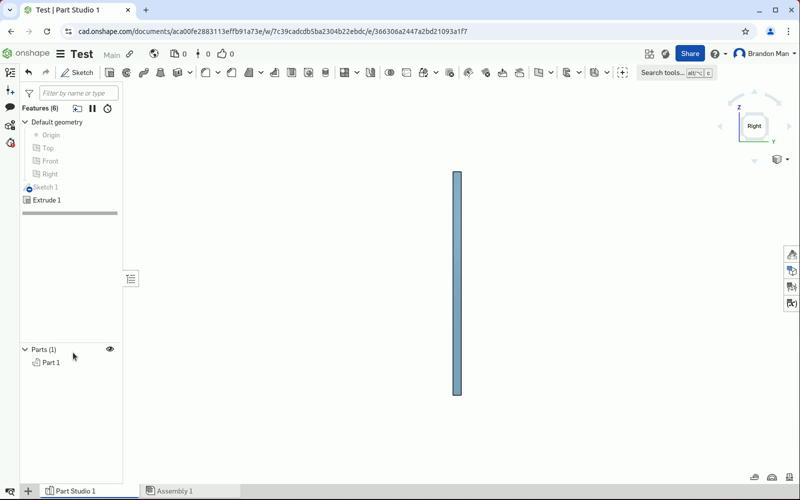
mouse_move(541, 75)
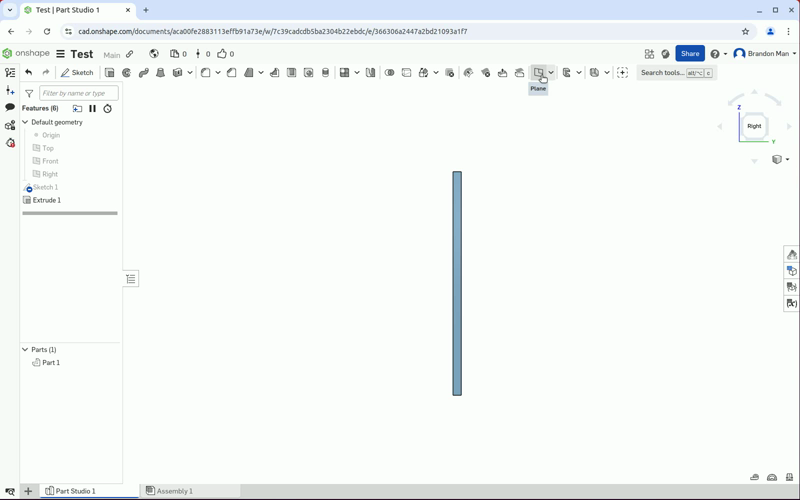
click(541, 75)
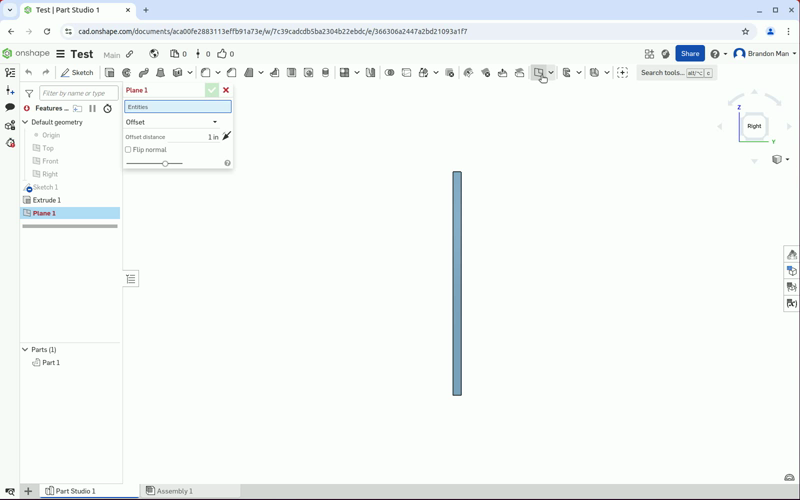
mouse_move(73, 176)
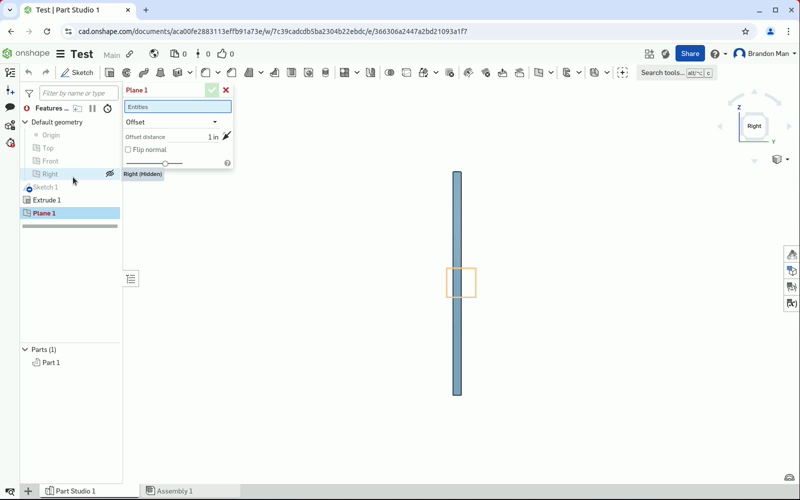
click(73, 176)
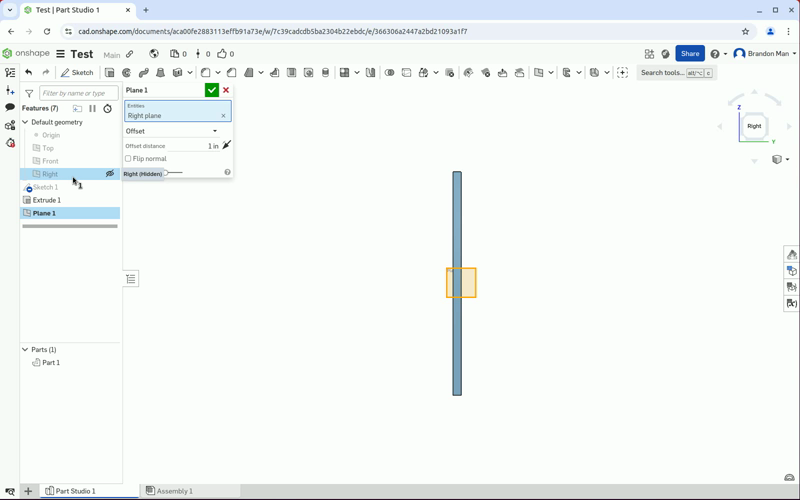
key(tab, 2)
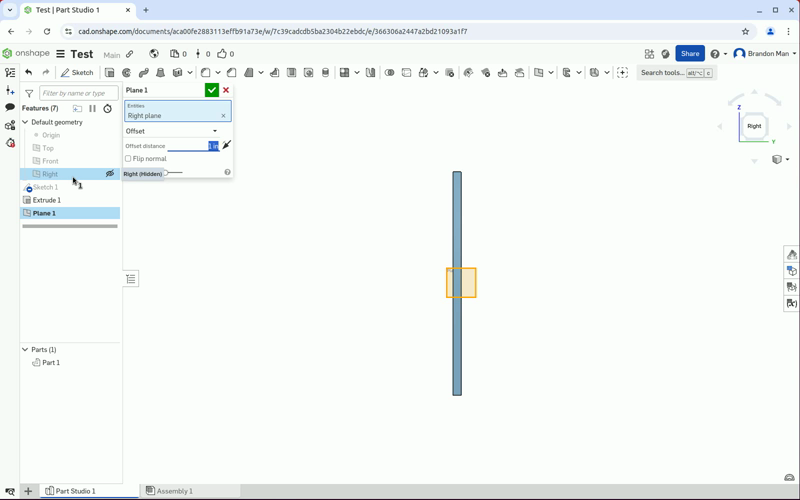
text(2.896)
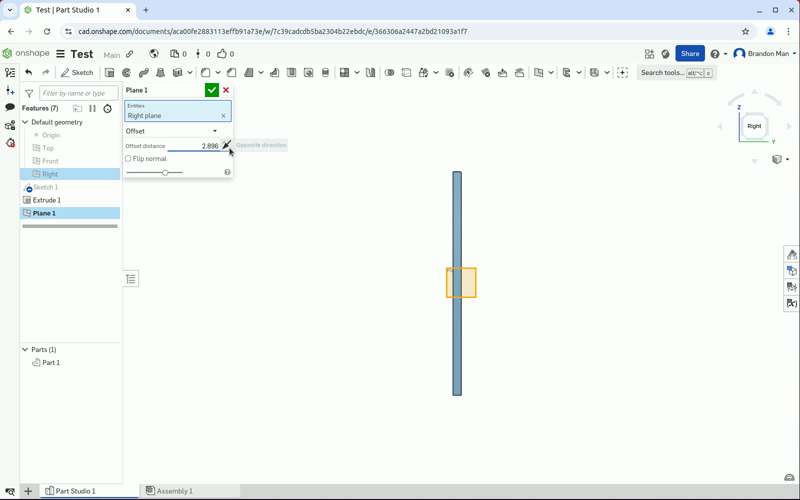
mouse_move(229, 147)
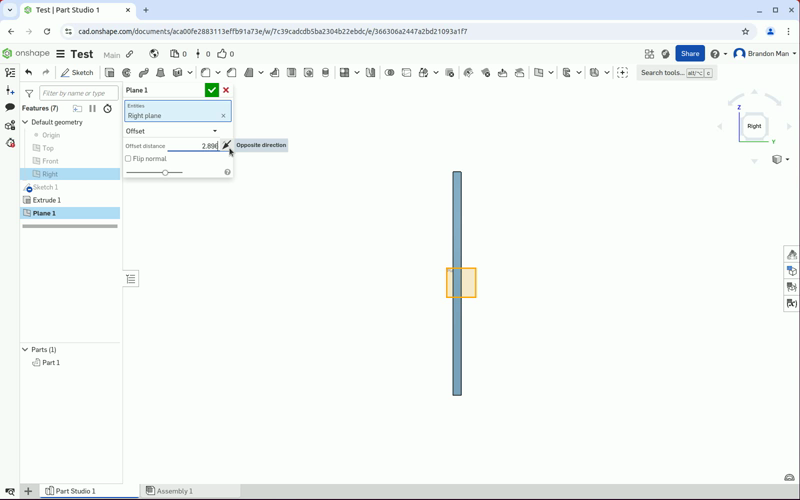
click(229, 147)
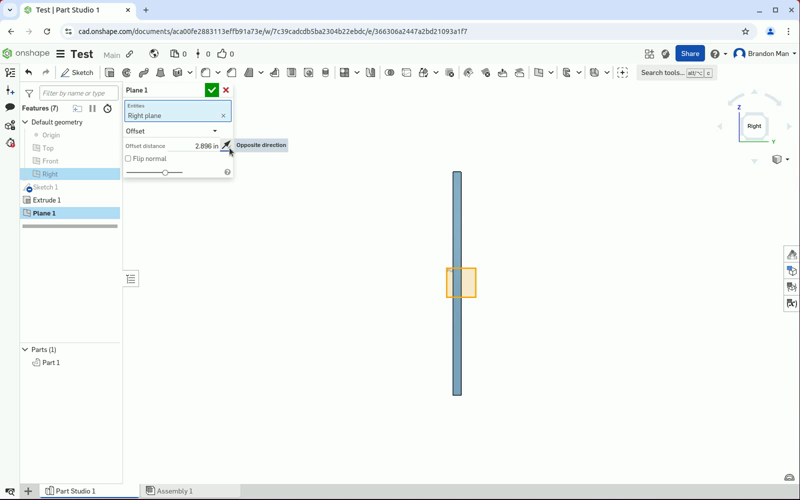
key(enter, 2)
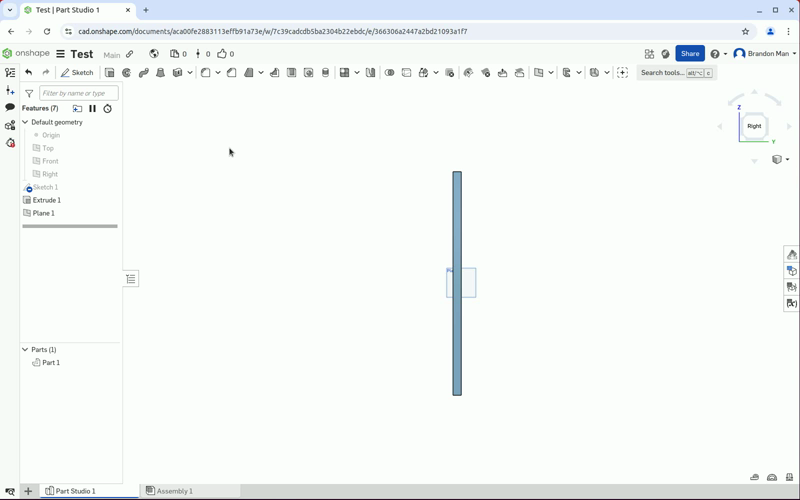
key(shift+s)
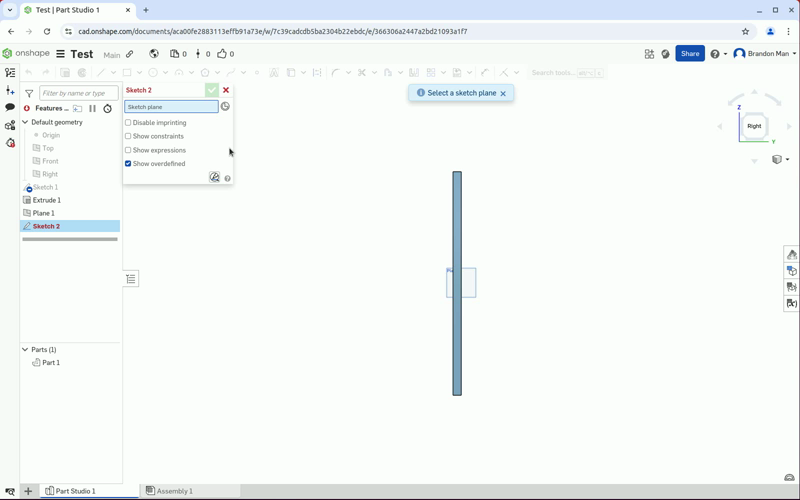
mouse_move(73, 215)
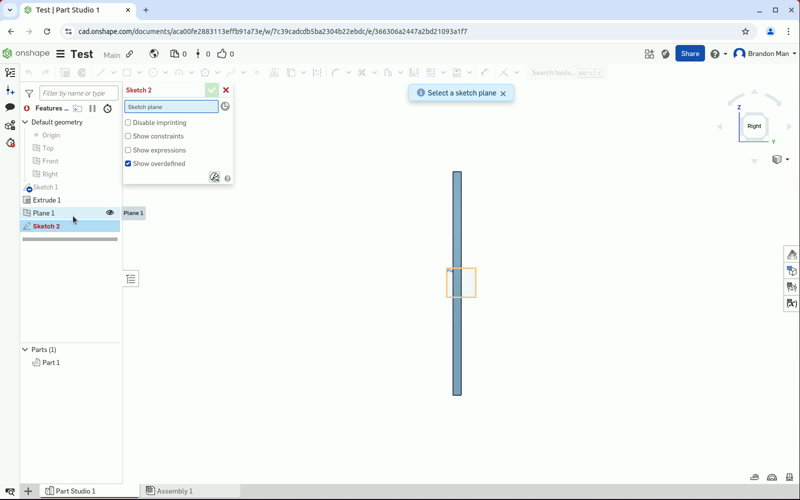
click(73, 215)
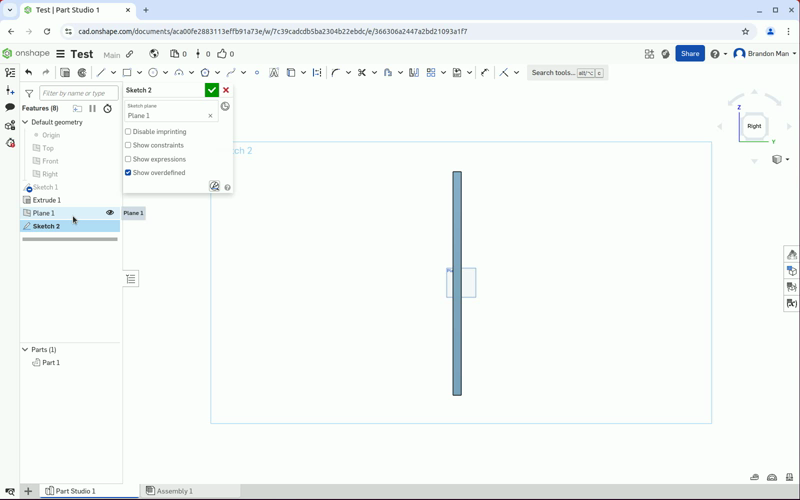
mouse_move(73, 352)
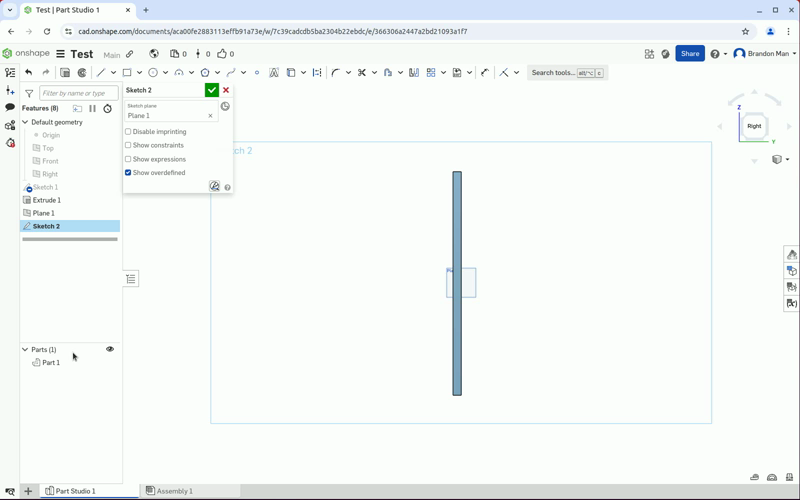
key(y)
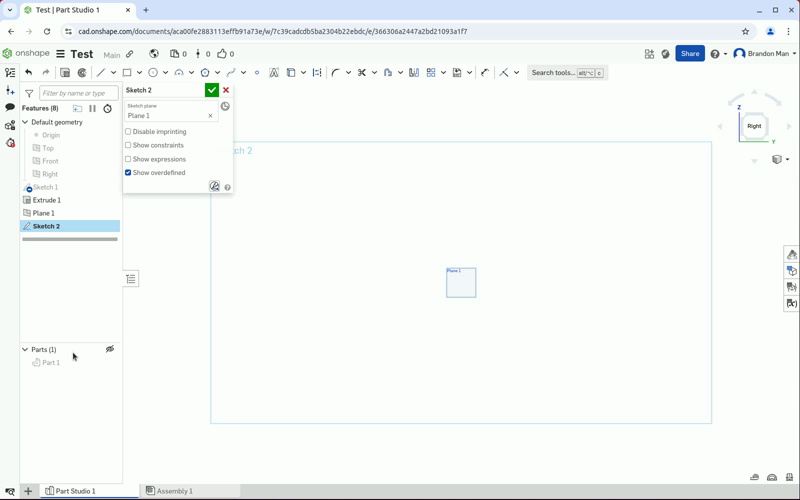
key(l)
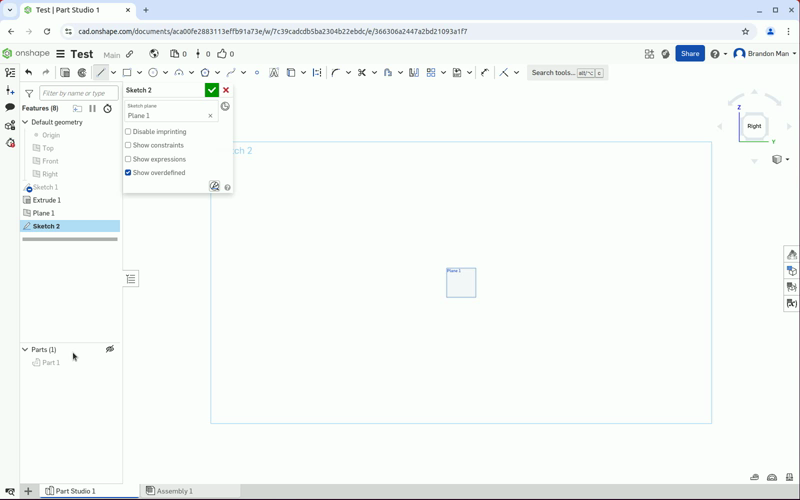
key_down(shift)
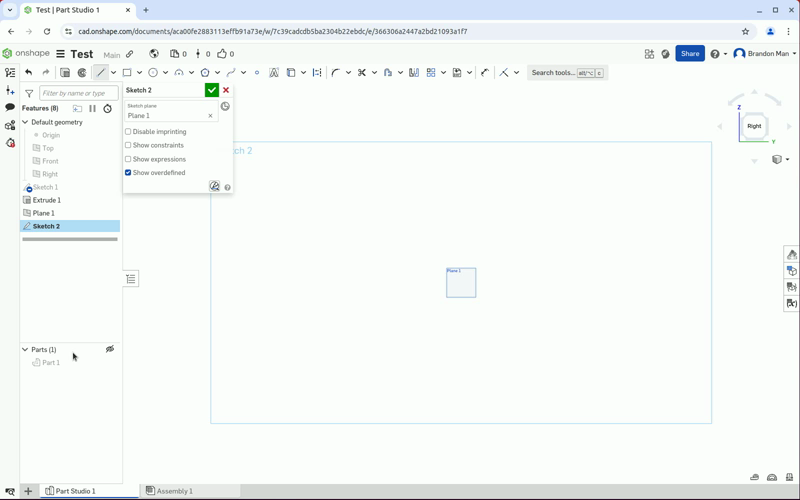
mouse_move(440, 395)
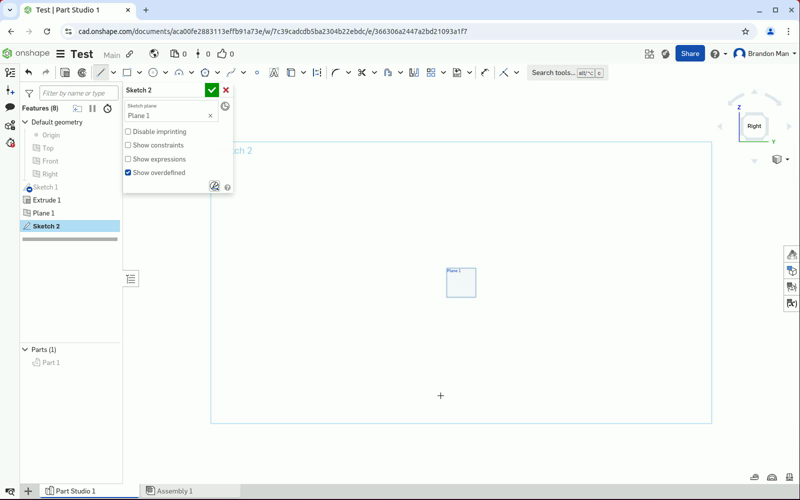
click(440, 395)
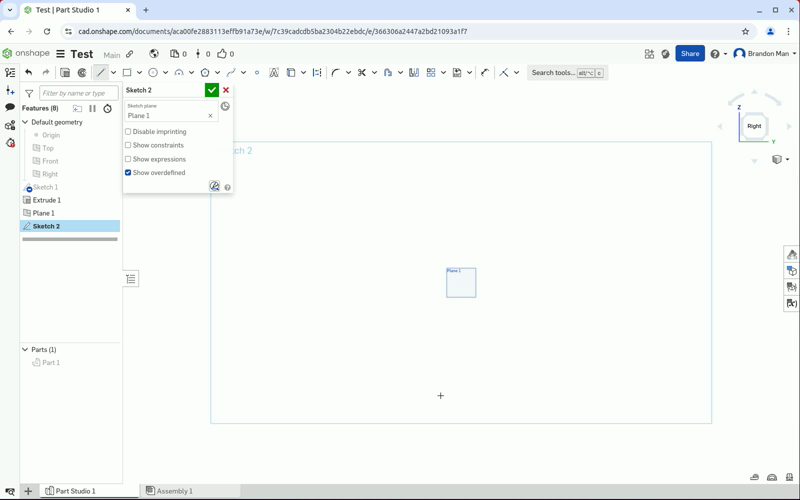
key_up(shift)
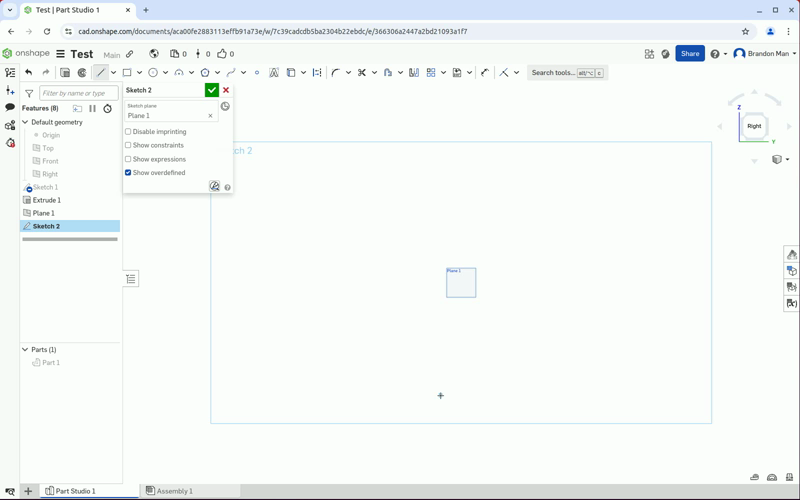
key_down(shift)
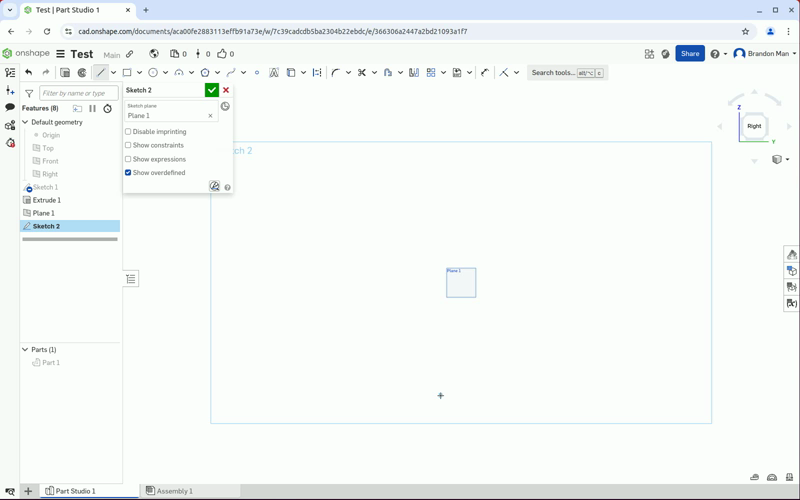
mouse_move(470, 395)
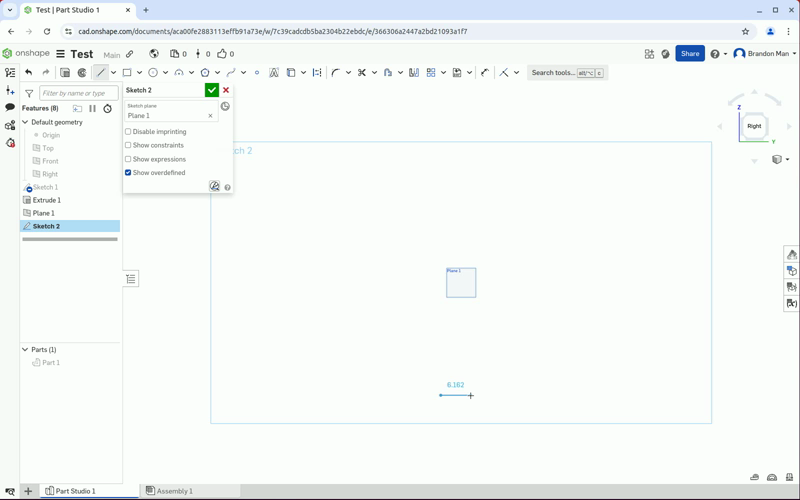
mouse_move(459, 395)
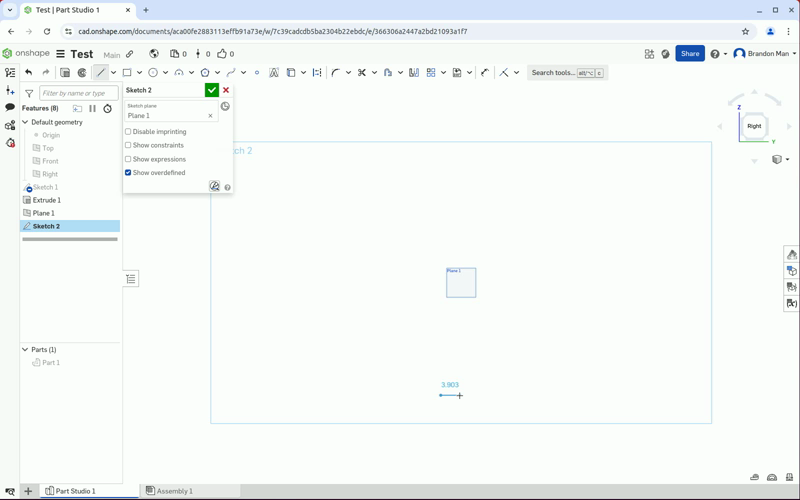
click(459, 395)
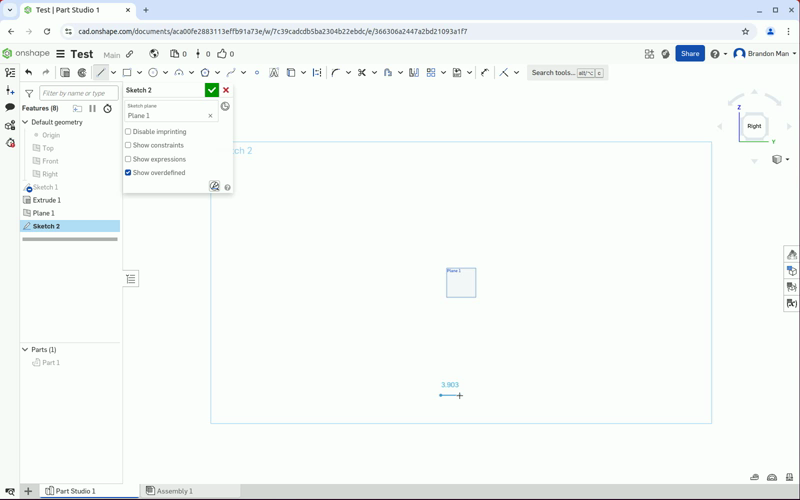
key_up(shift)
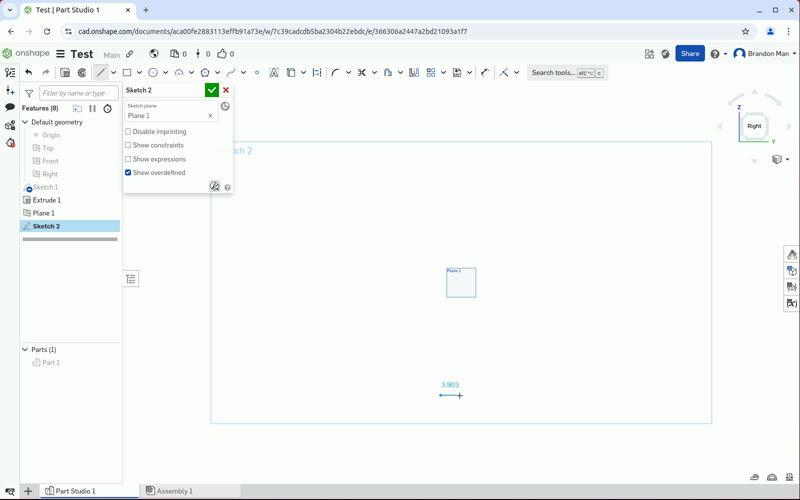
key_down(shift)
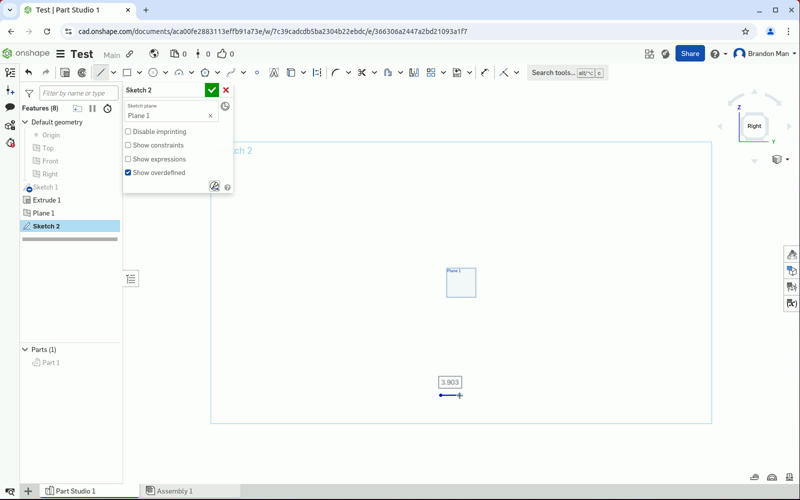
mouse_move(459, 171)
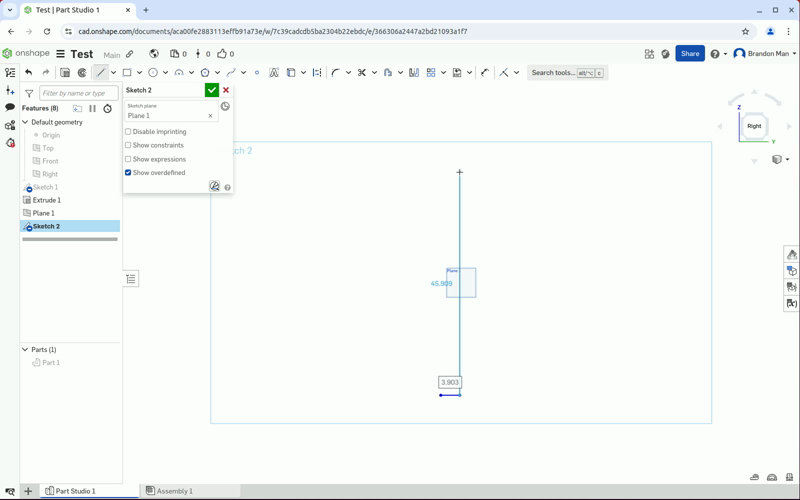
click(459, 171)
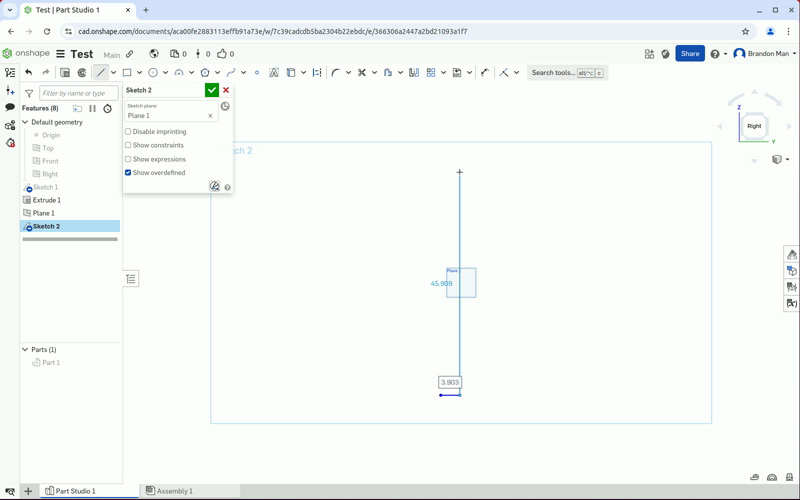
key_up(shift)
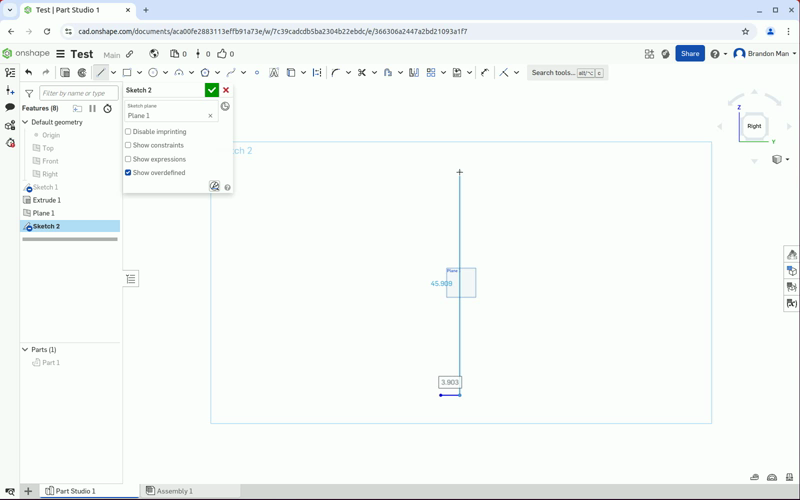
key_down(shift)
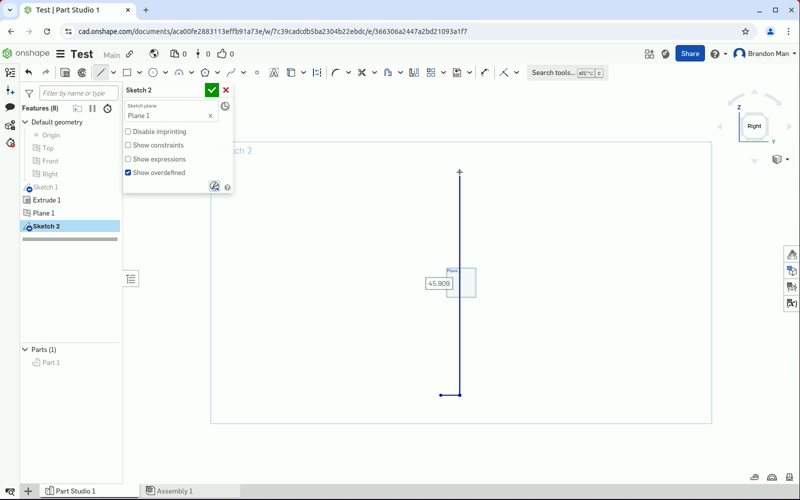
mouse_move(489, 171)
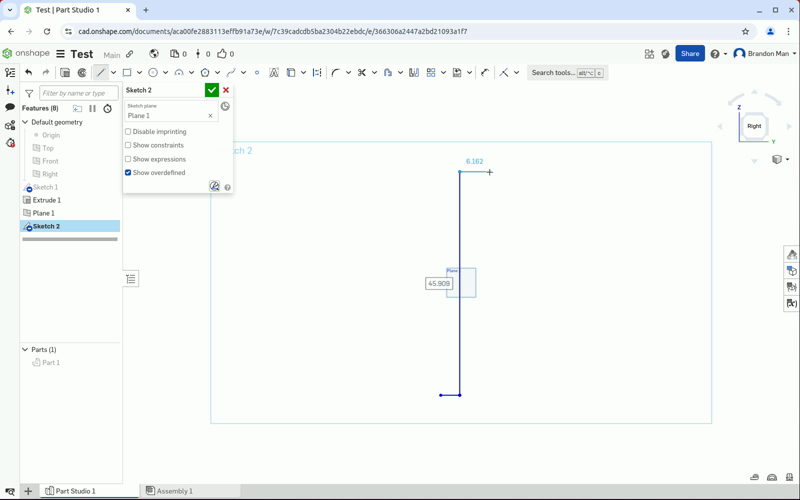
mouse_move(440, 171)
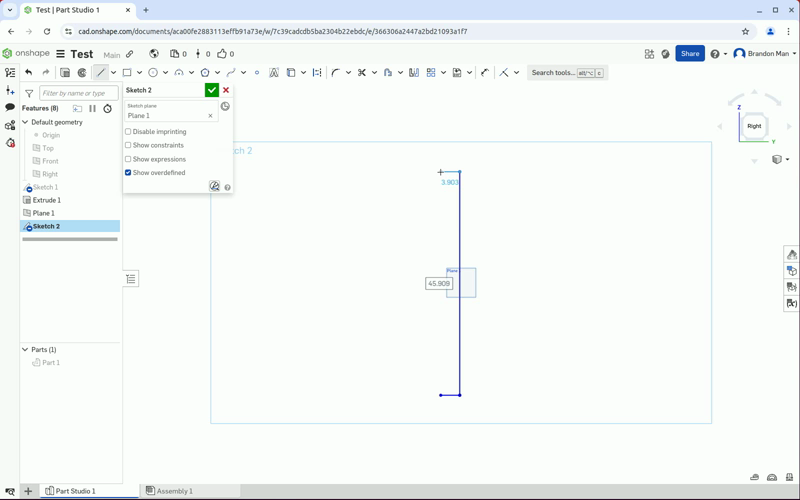
click(440, 171)
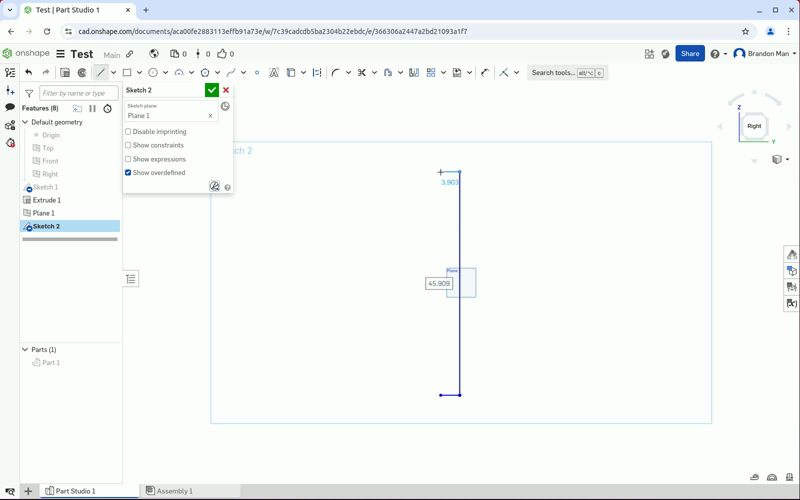
key_up(shift)
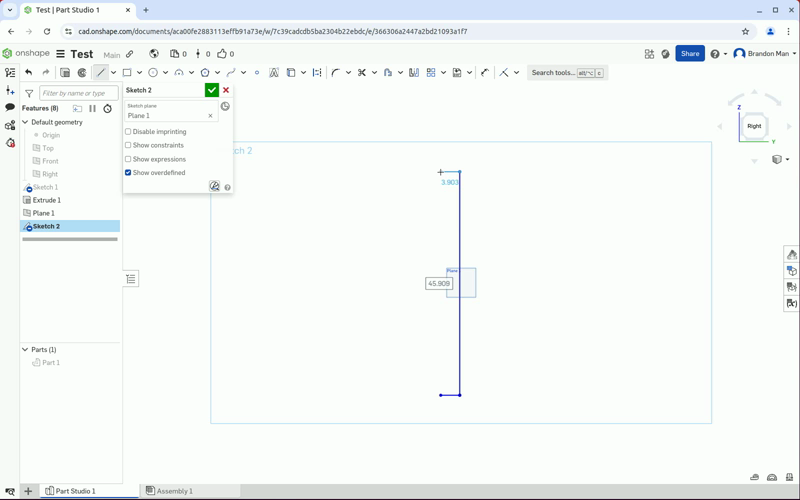
key_down(shift)
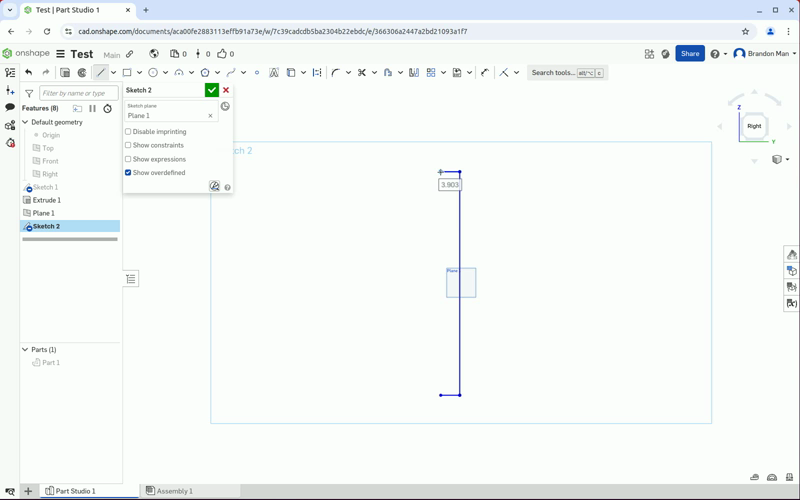
mouse_move(440, 395)
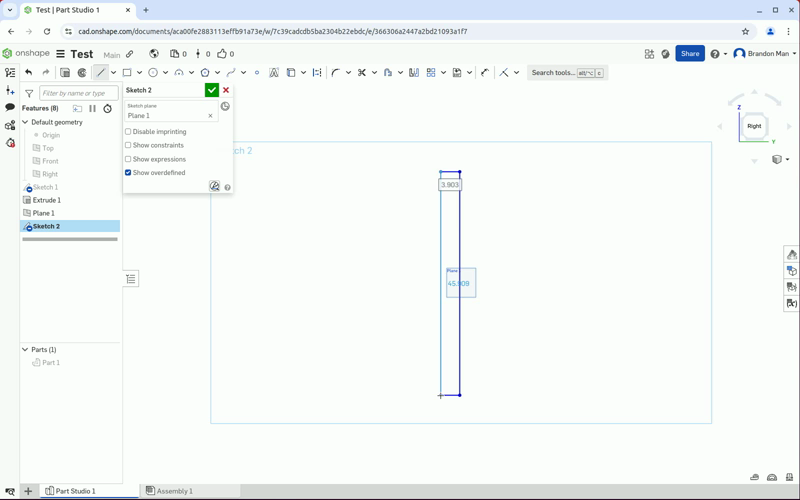
key_up(shift)
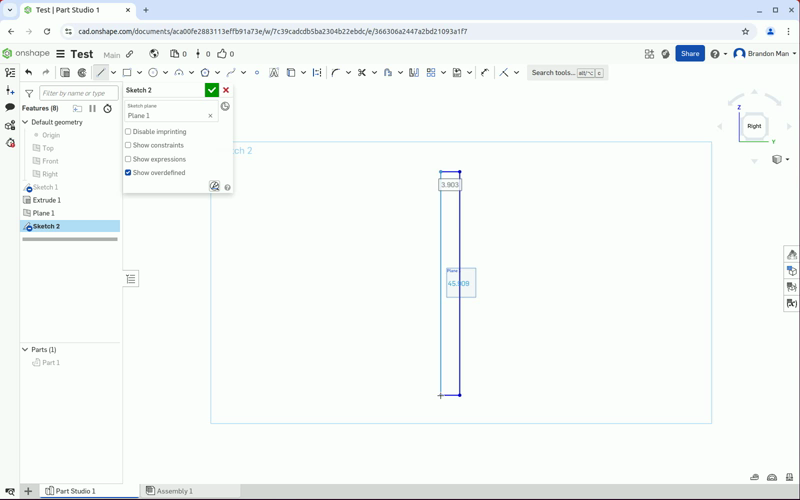
click(440, 395)
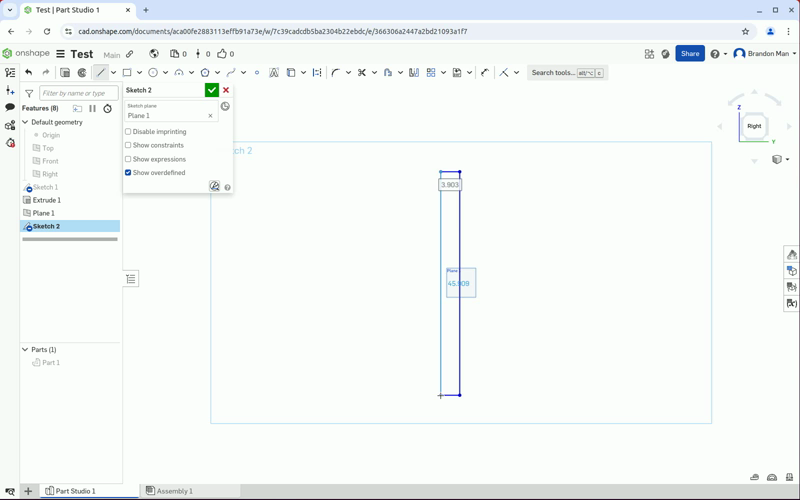
key(esc)
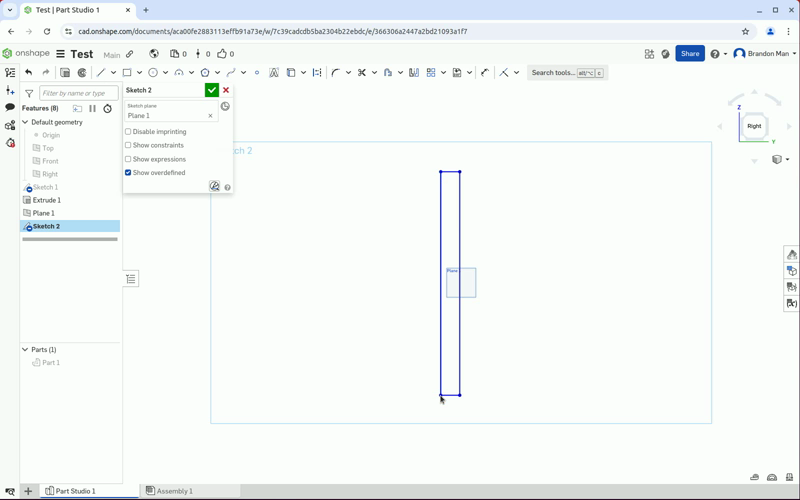
mouse_move(448, 268)
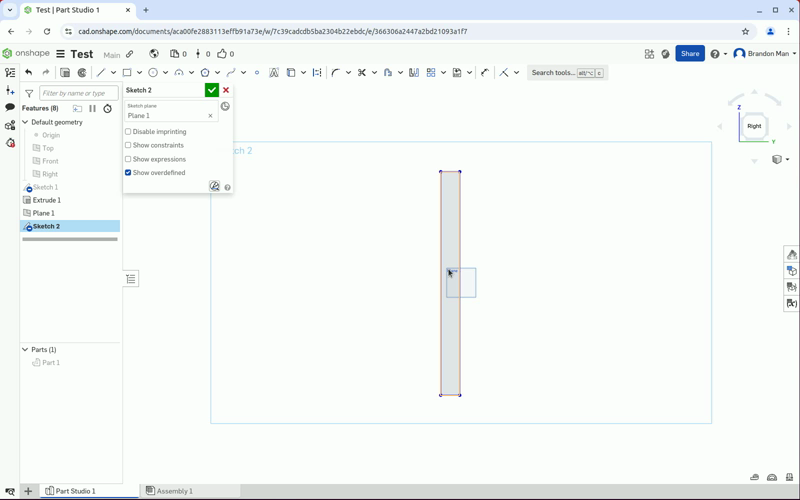
click(448, 268)
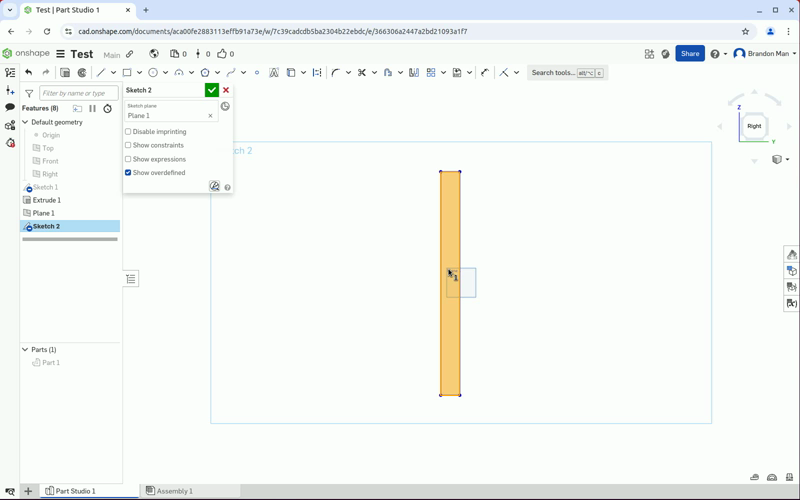
mouse_move(73, 352)
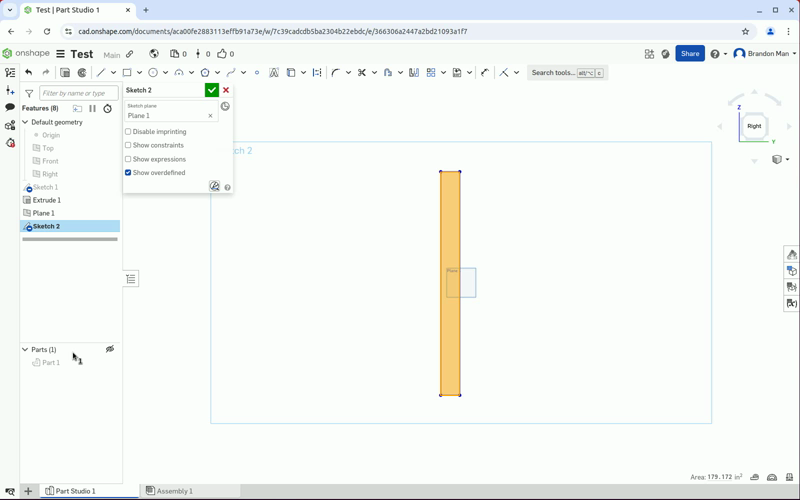
key(shift+y)
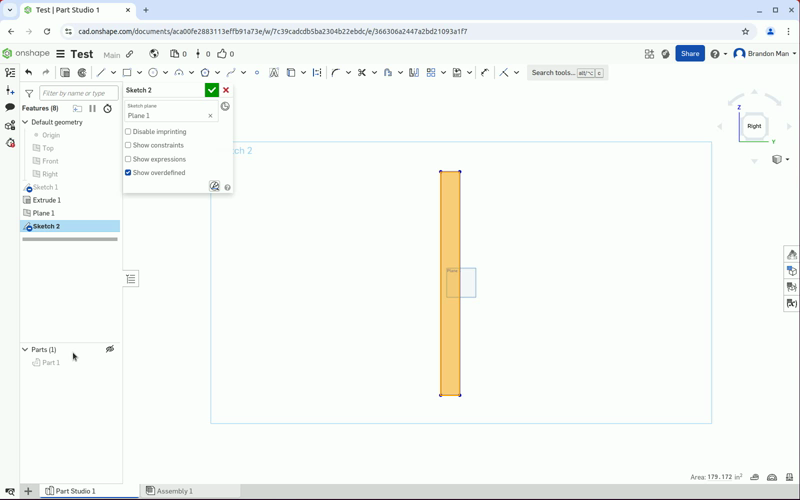
key(shift+e)
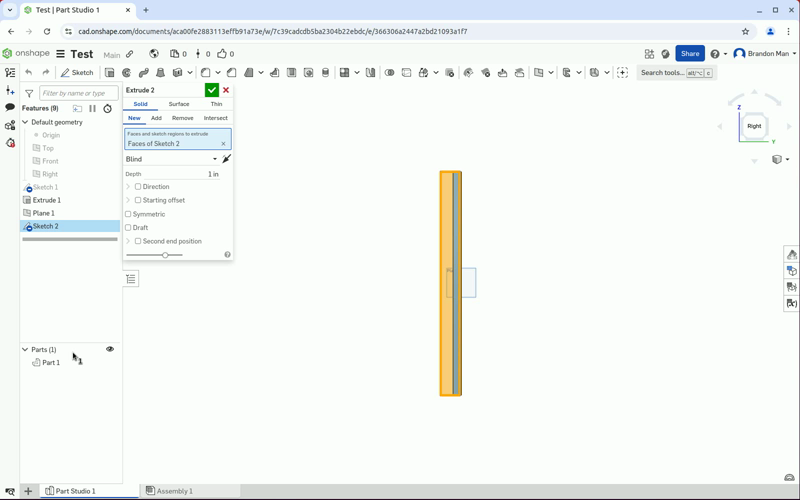
mouse_move(143, 106)
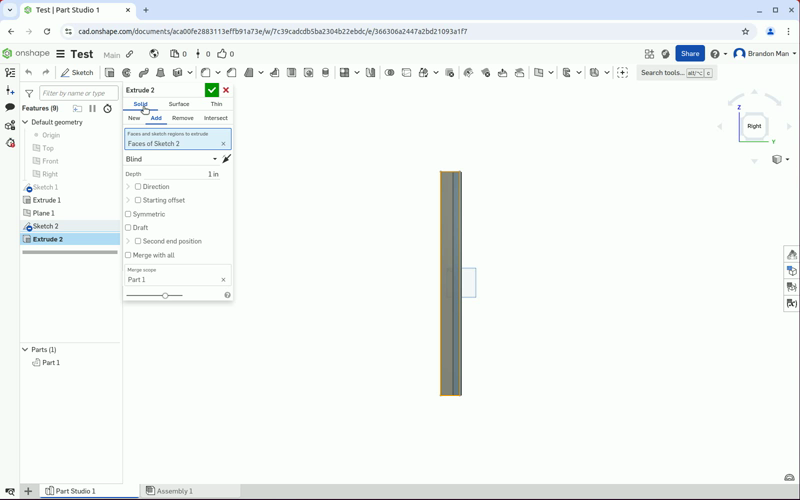
click(143, 106)
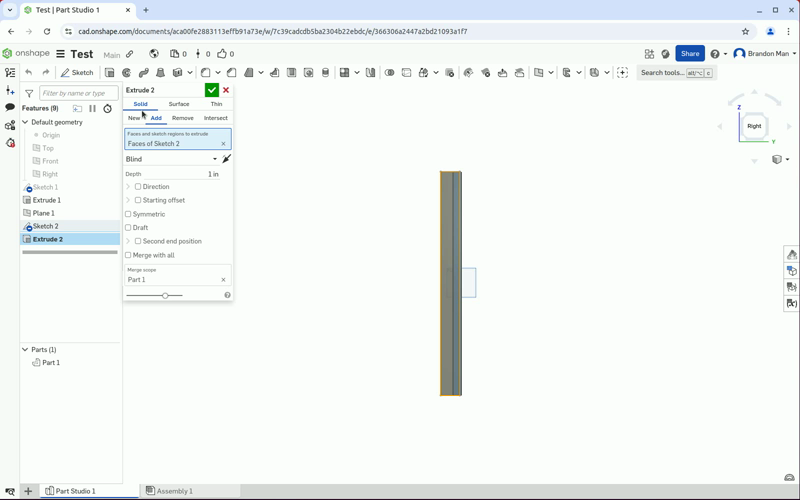
mouse_move(137, 120)
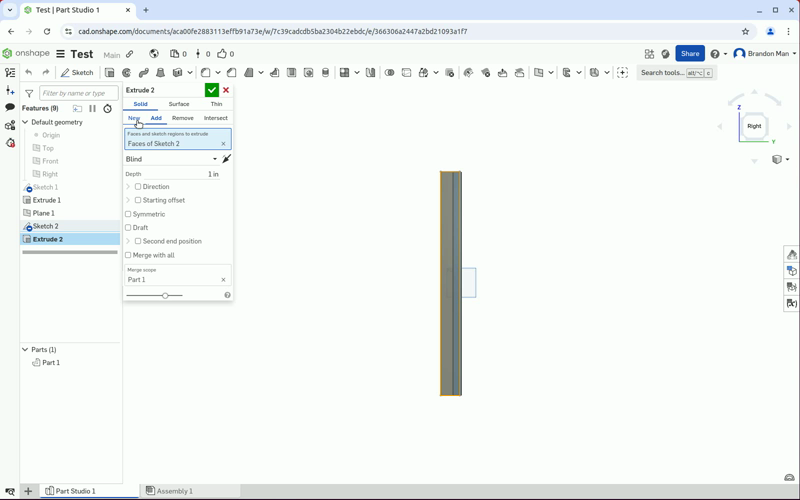
click(137, 120)
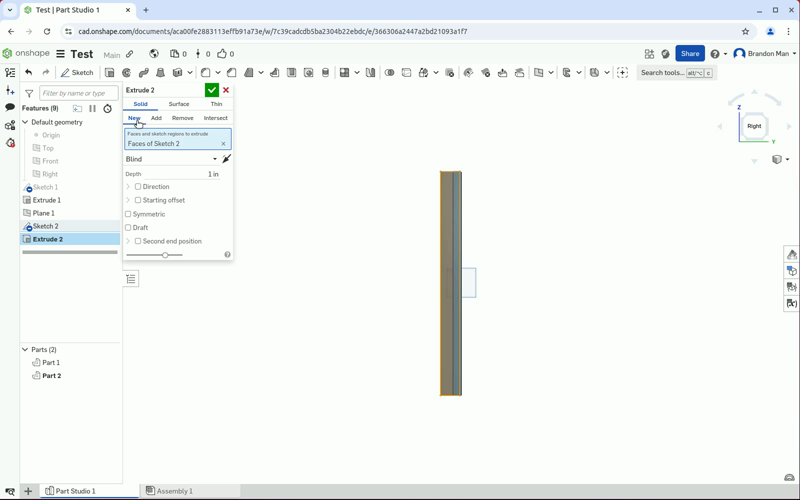
key(tab, 4)
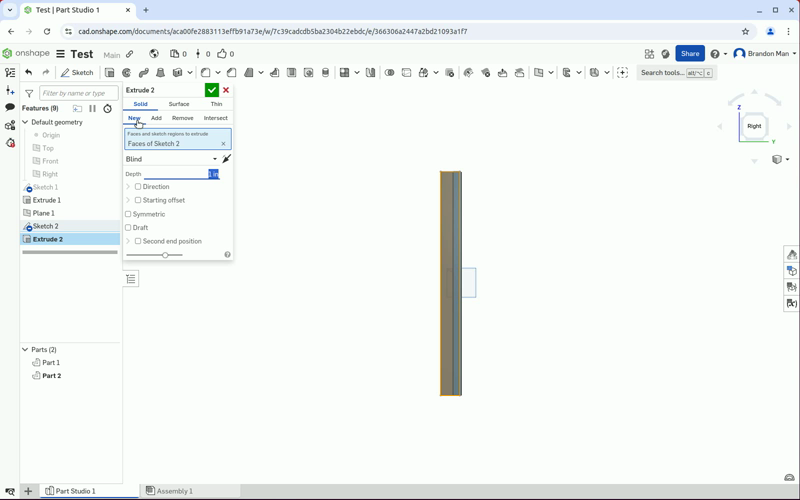
text(-1.685)
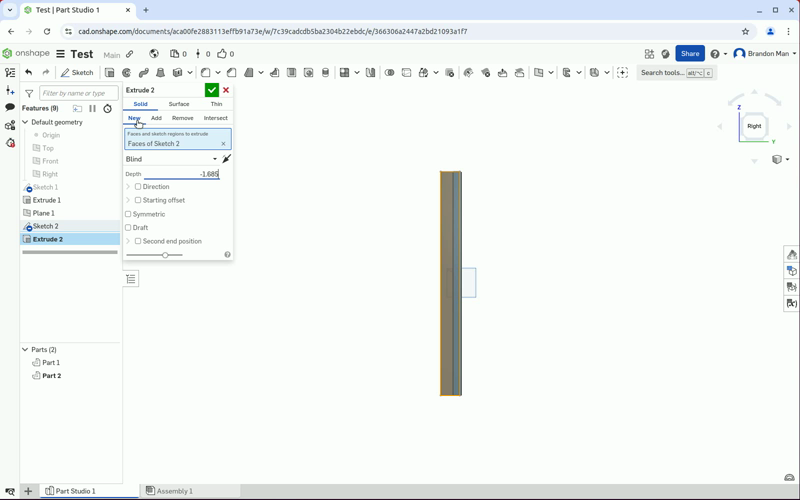
key(enter)
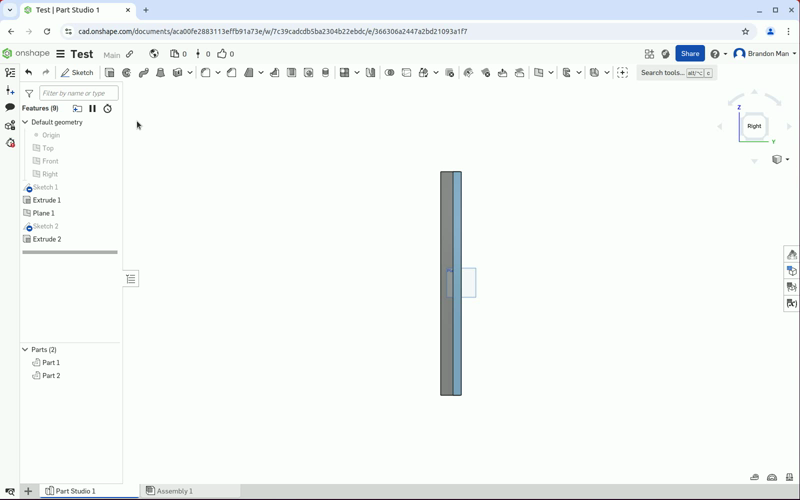
key(shift+h)
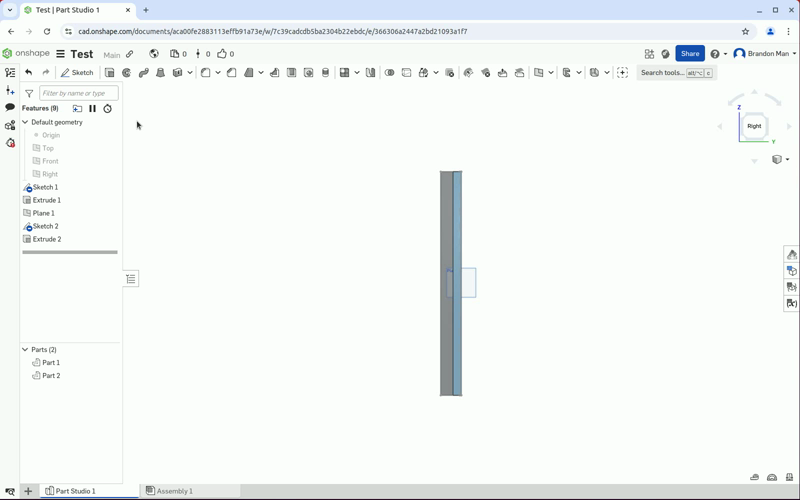
key(shift+h)
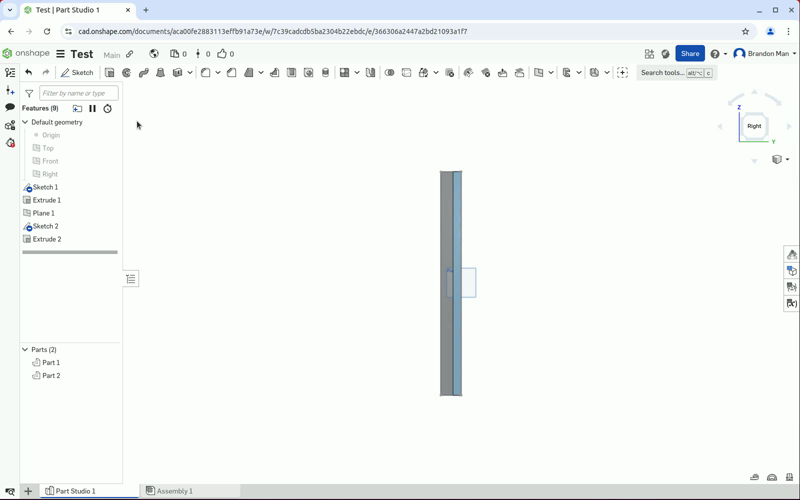
key(shift+7)
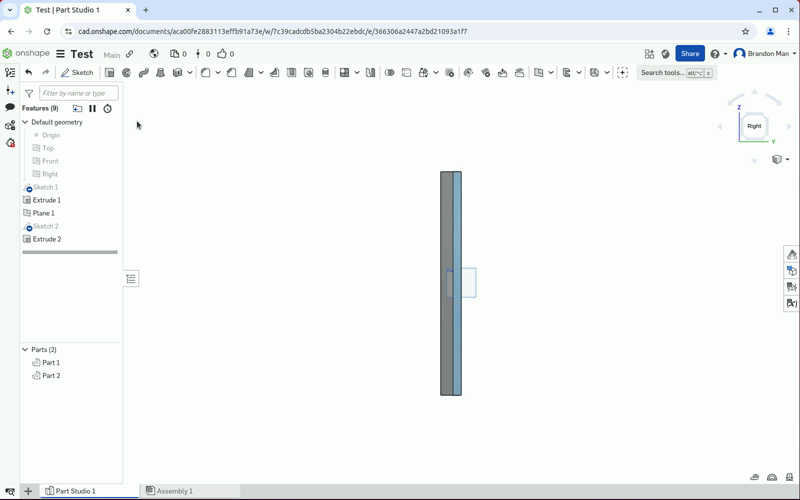
key(right, 2)
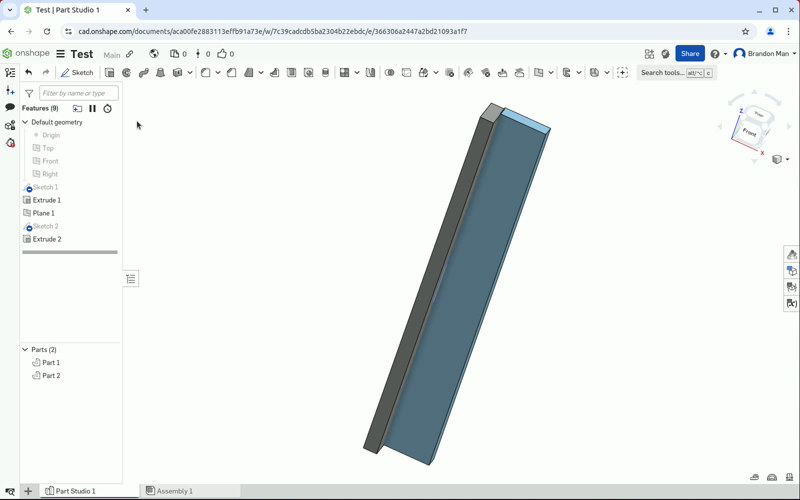
key(down, 2)
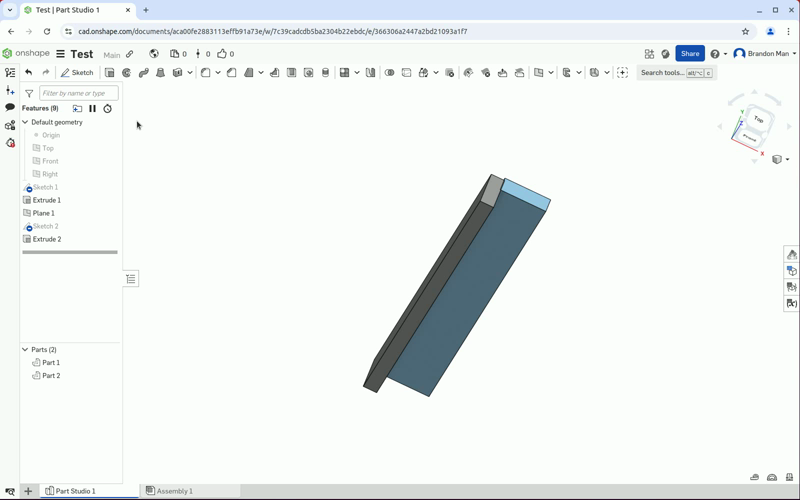
key(up, 2)
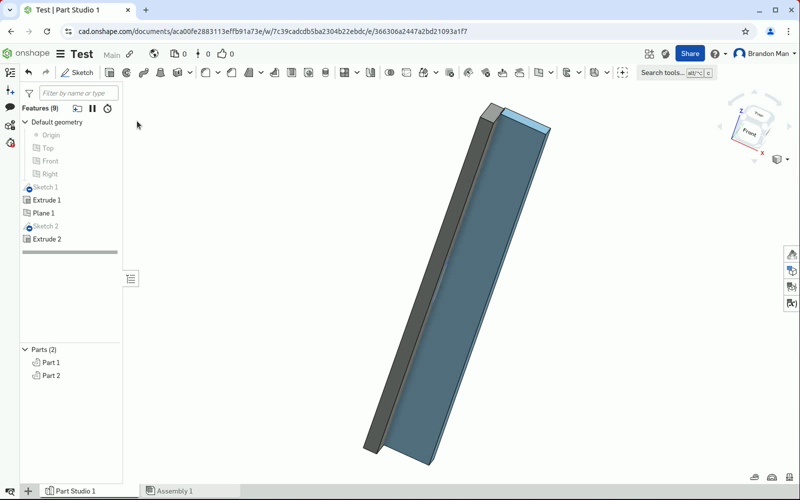
key(left, 2)
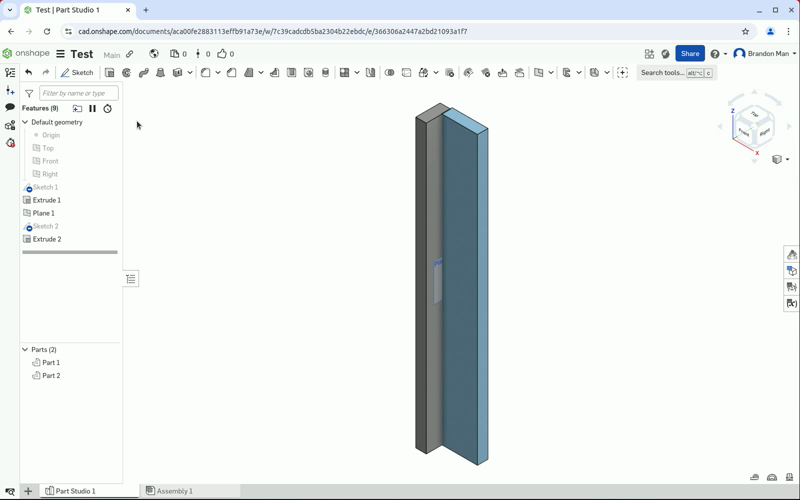
mouse_move(73, 189)
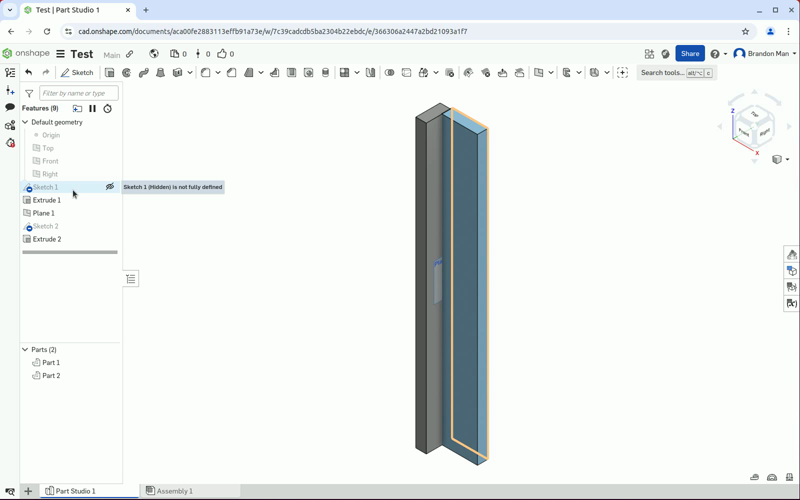
click(73, 189)